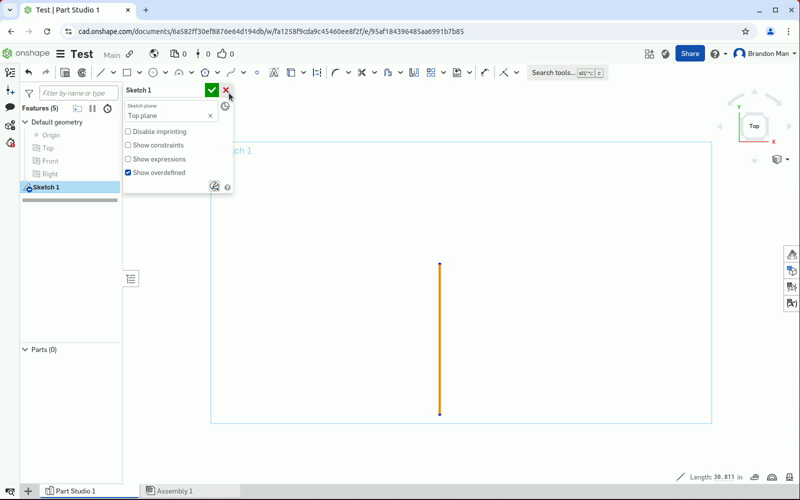
key(shift+h)
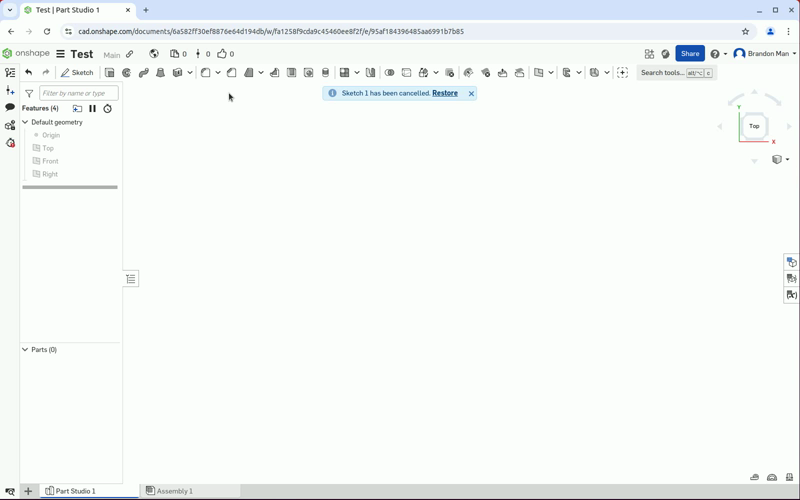
mouse_move(73, 352)
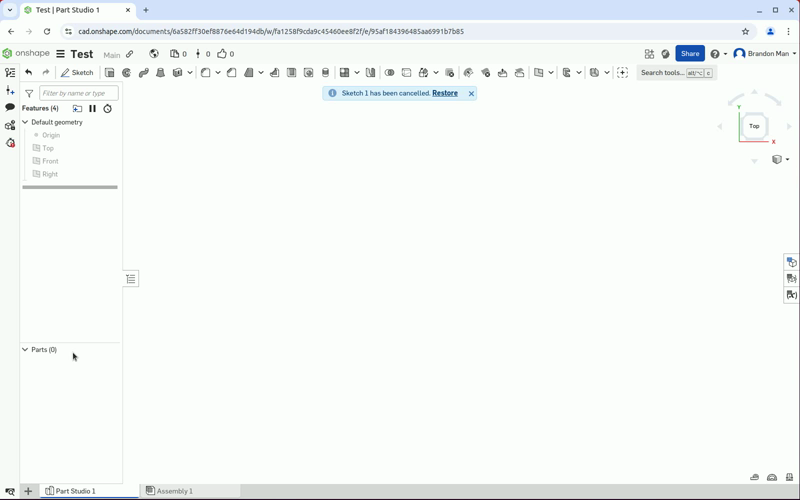
key(y)
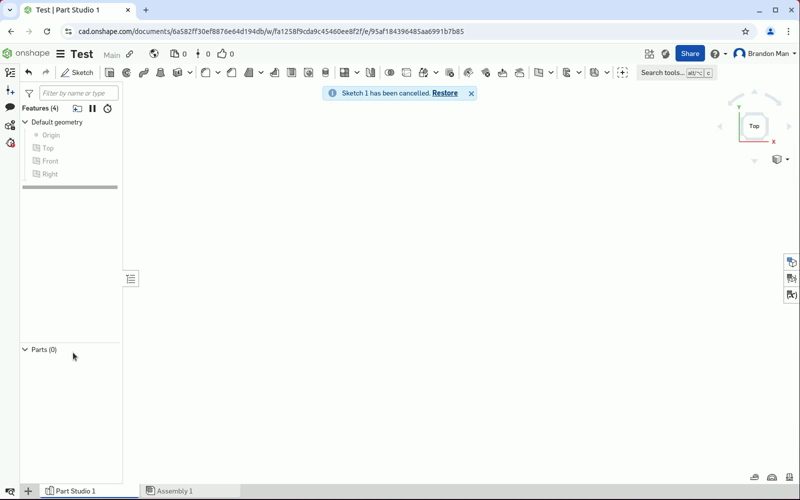
key(shift+p)
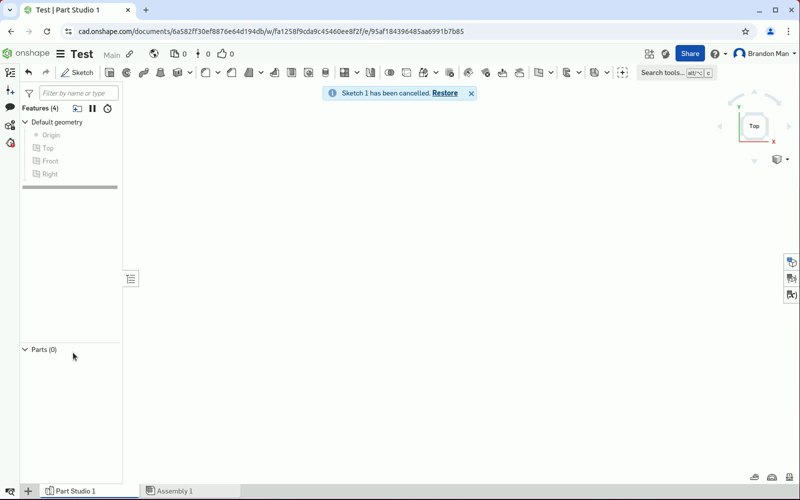
key(space)
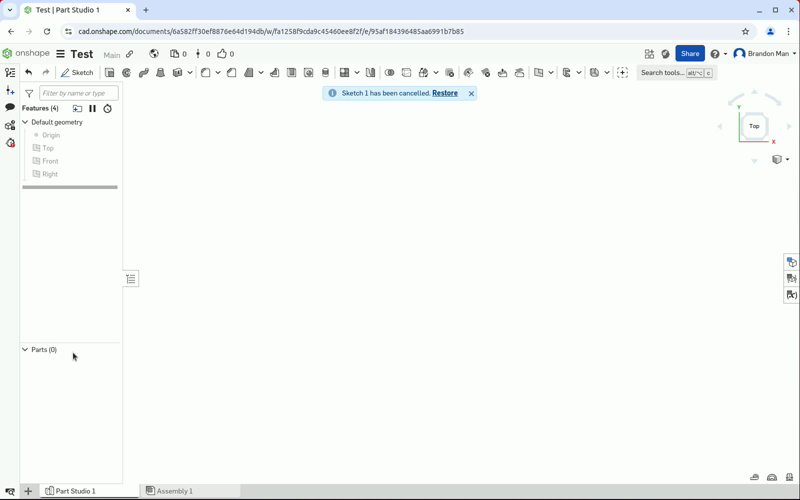
key_down(shift)
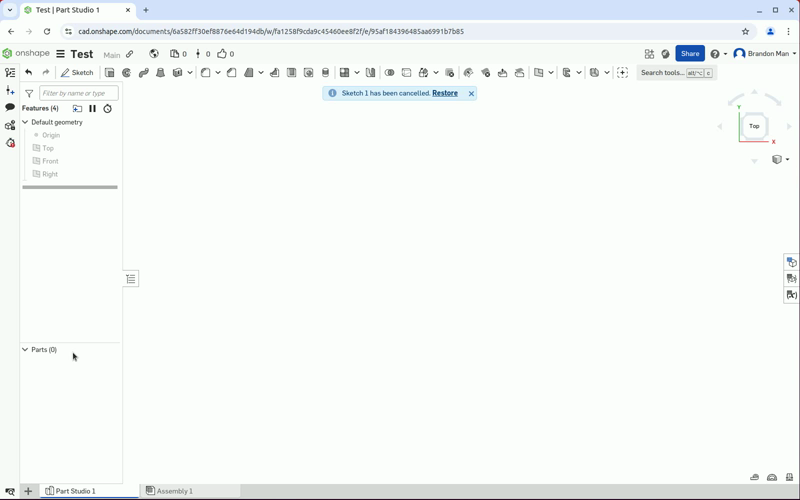
key(up)
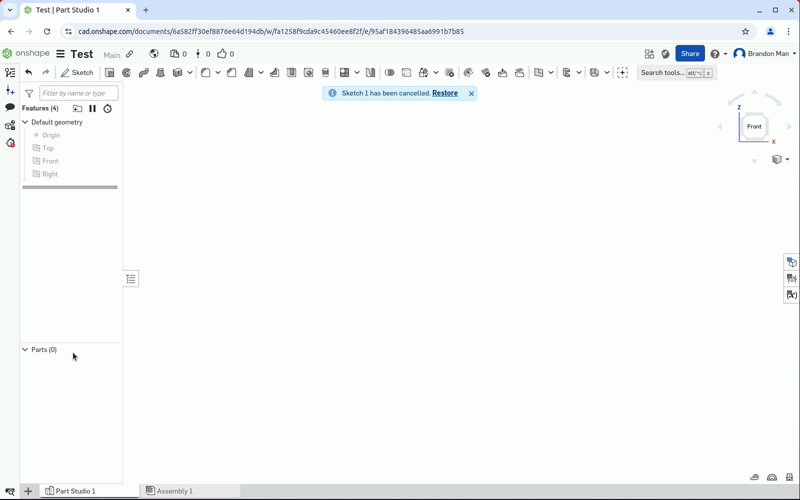
key_up(shift)
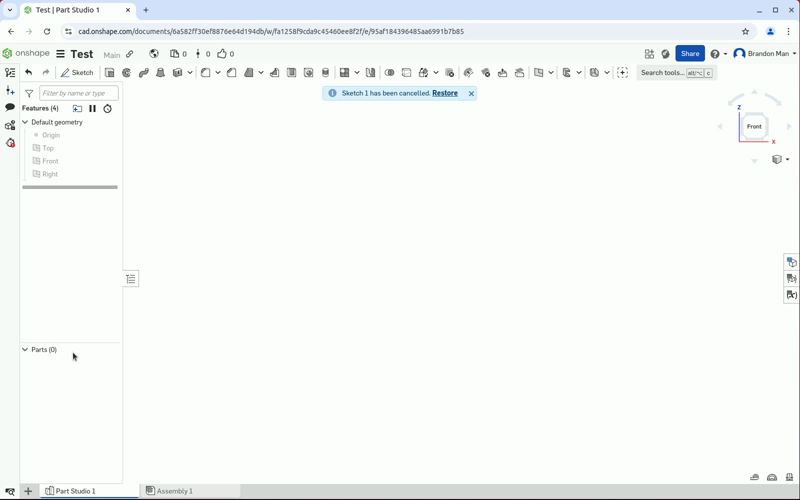
mouse_move(73, 352)
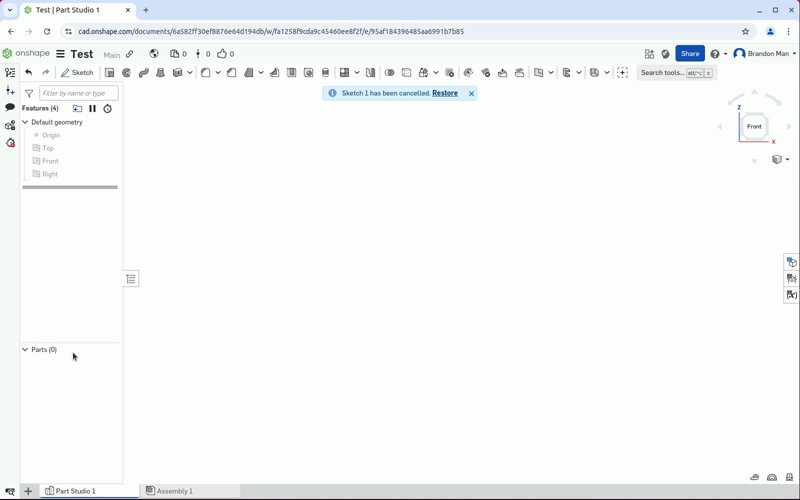
key(shift+y)
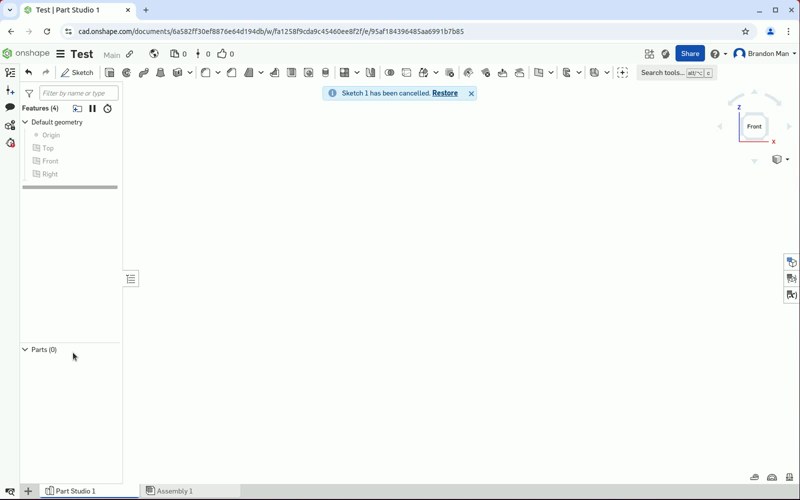
key(shift+s)
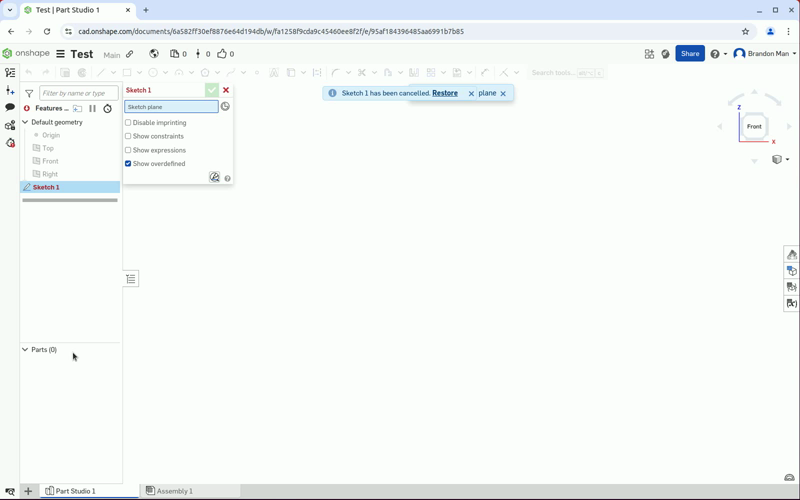
mouse_move(73, 163)
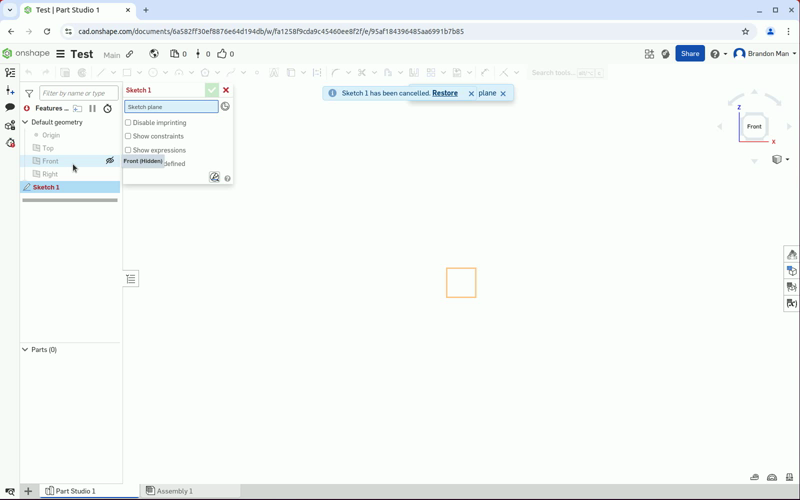
click(73, 163)
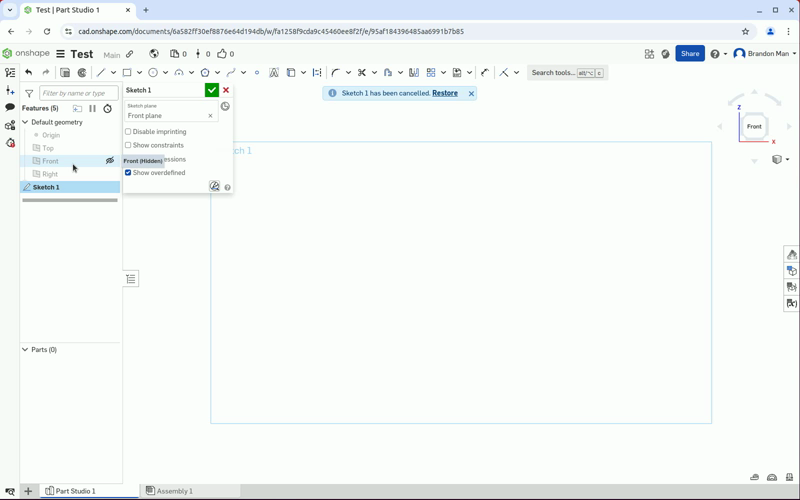
mouse_move(73, 352)
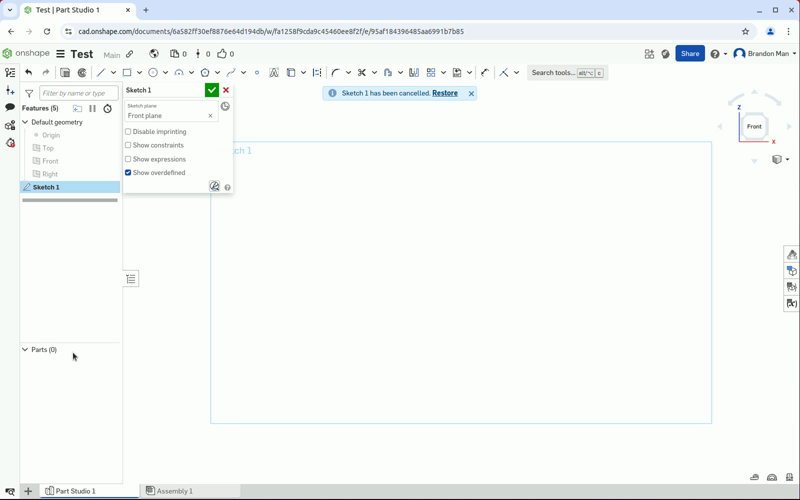
key(y)
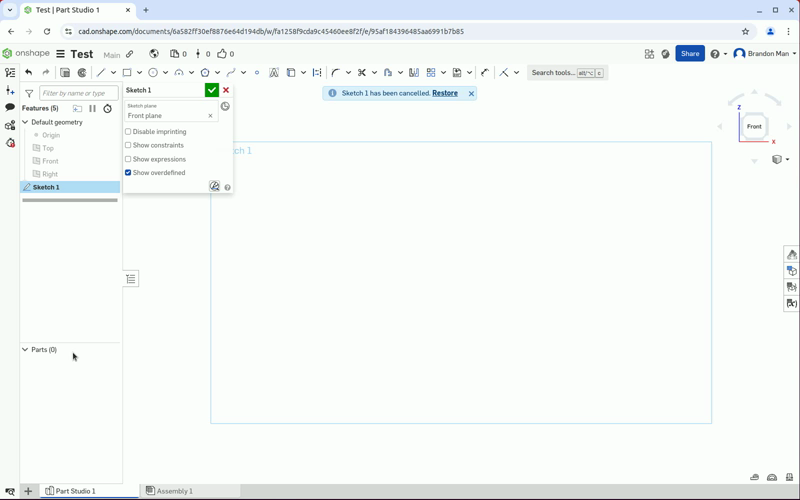
key(l)
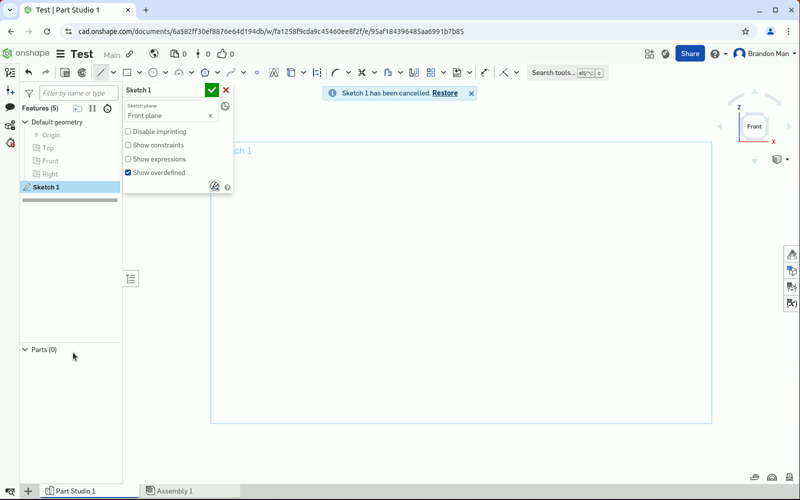
key_down(shift)
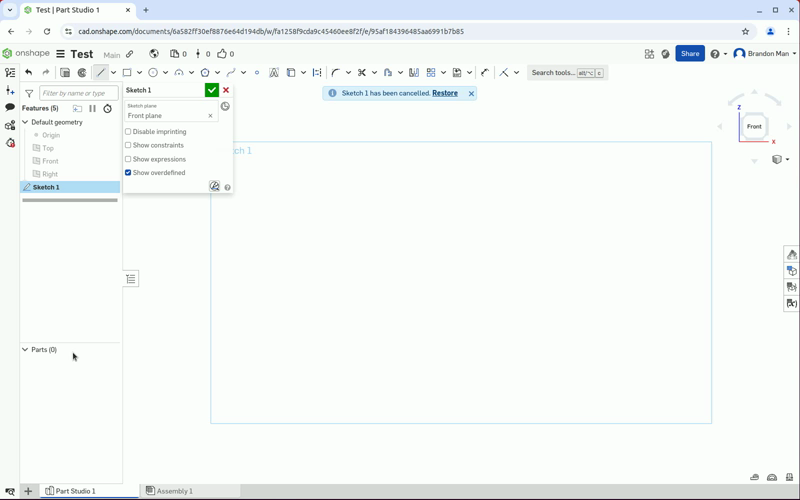
mouse_move(348, 382)
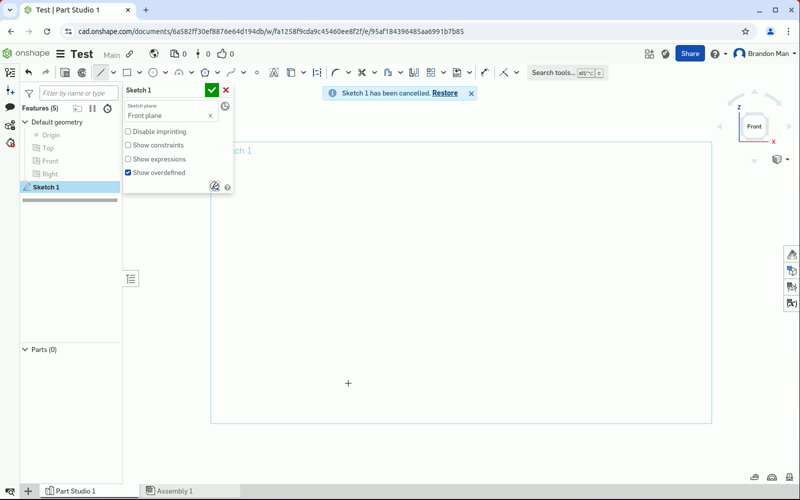
click(348, 382)
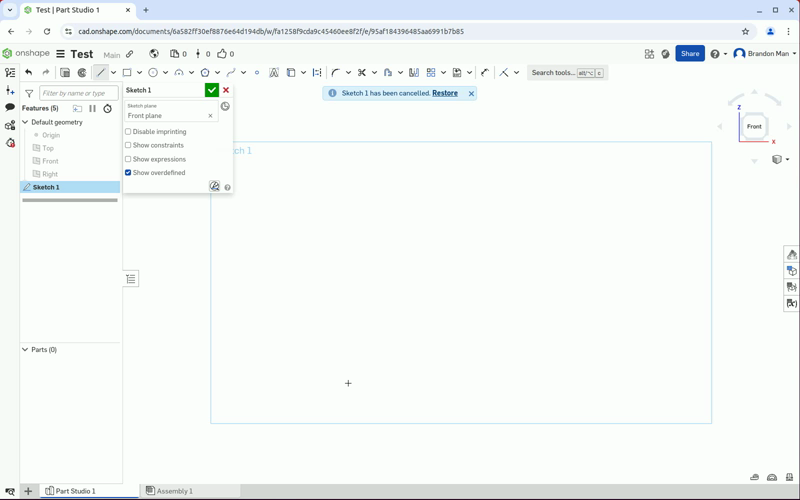
key_up(shift)
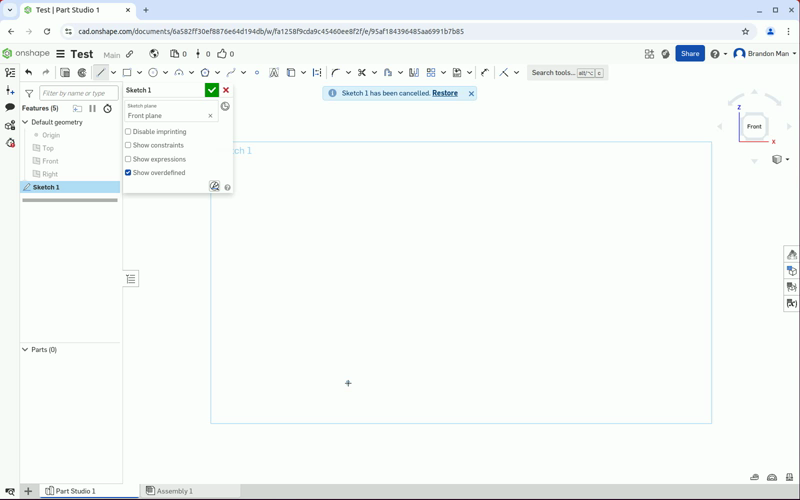
key_down(shift)
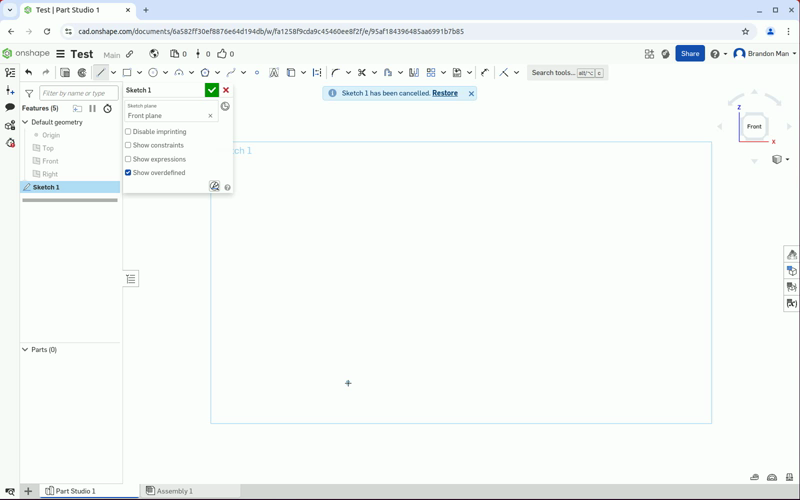
mouse_move(560, 382)
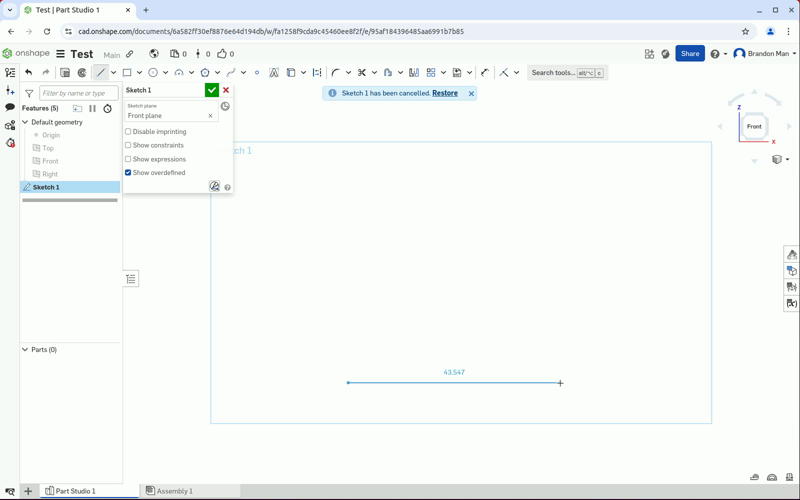
click(560, 382)
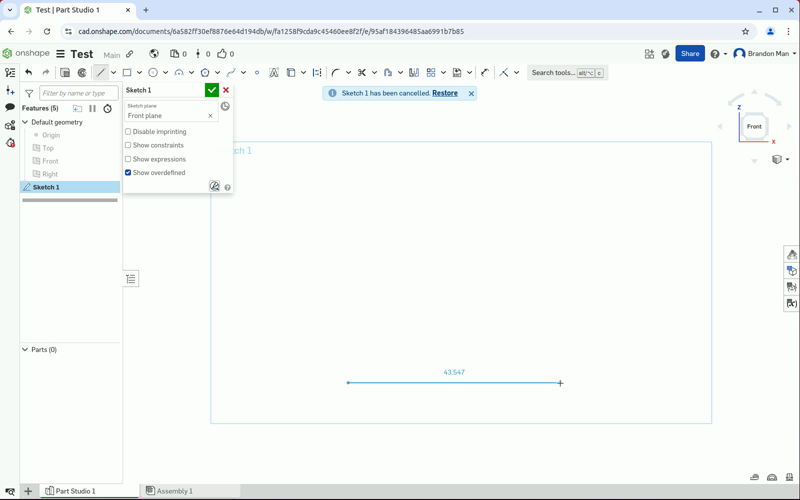
key_up(shift)
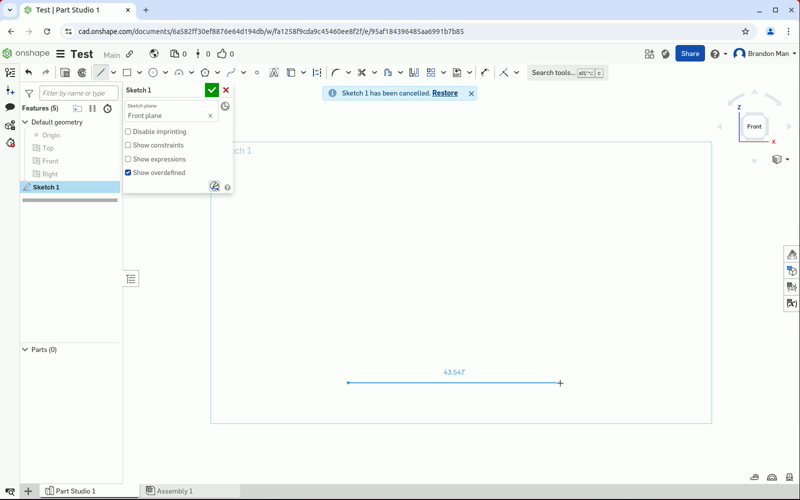
key_down(shift)
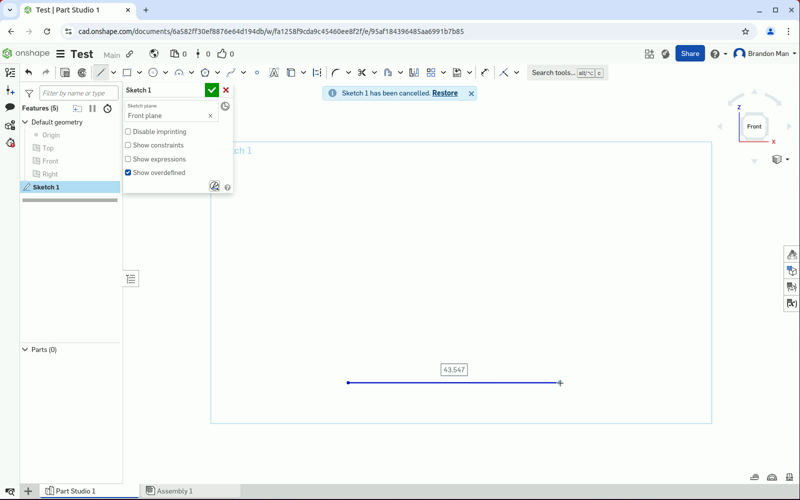
mouse_move(560, 177)
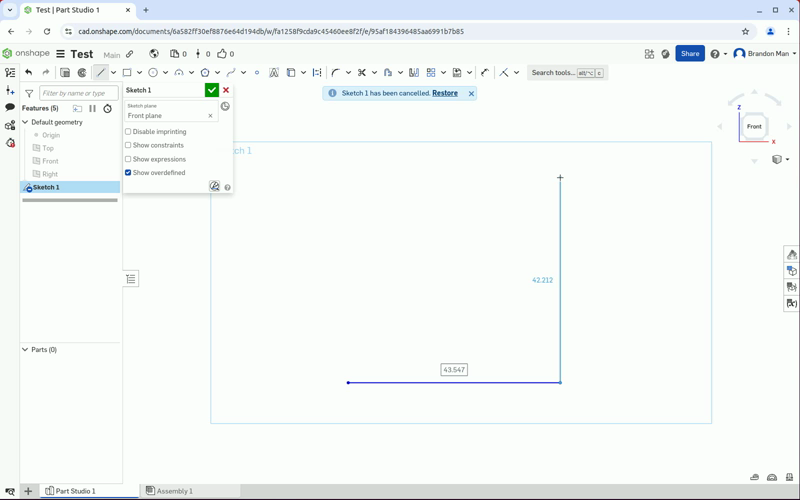
click(560, 177)
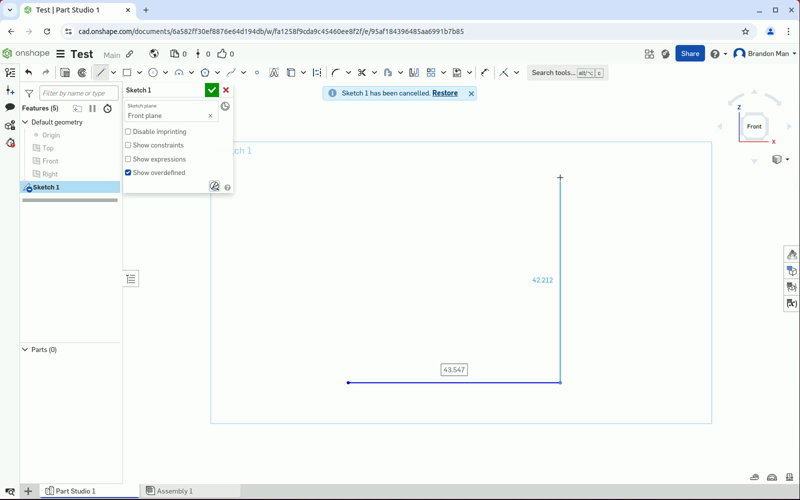
key_up(shift)
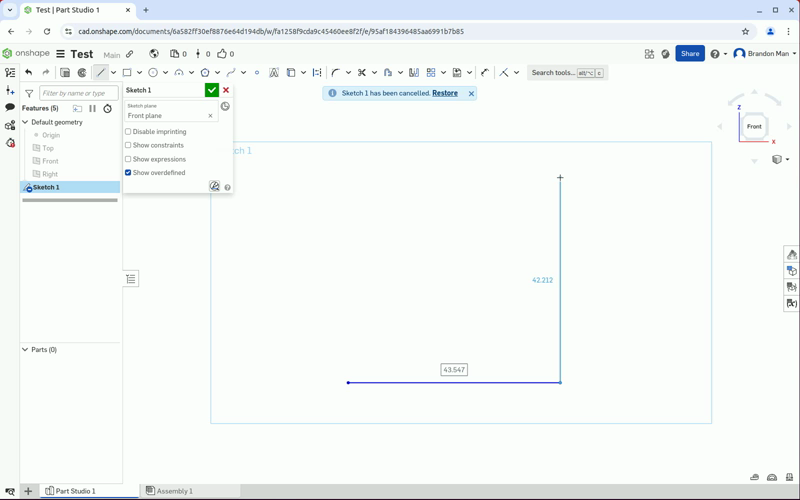
key_down(shift)
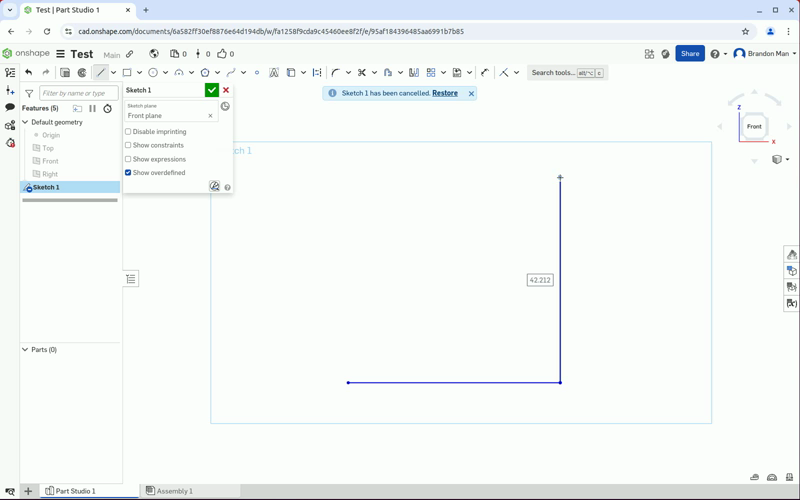
mouse_move(348, 177)
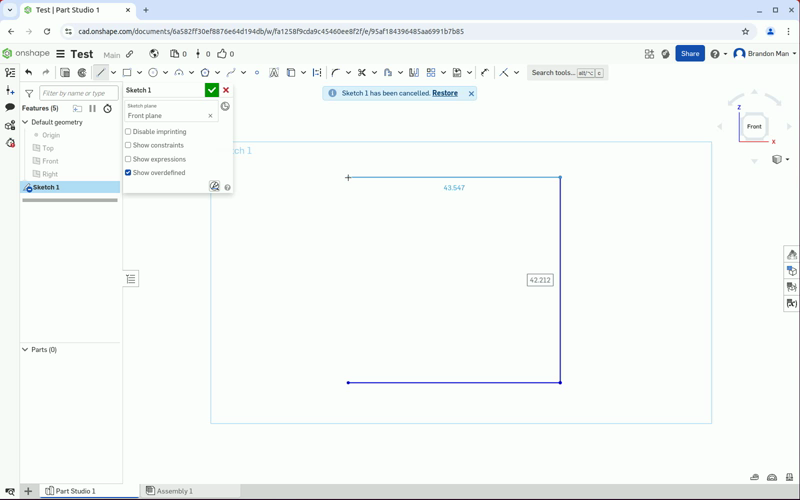
click(348, 177)
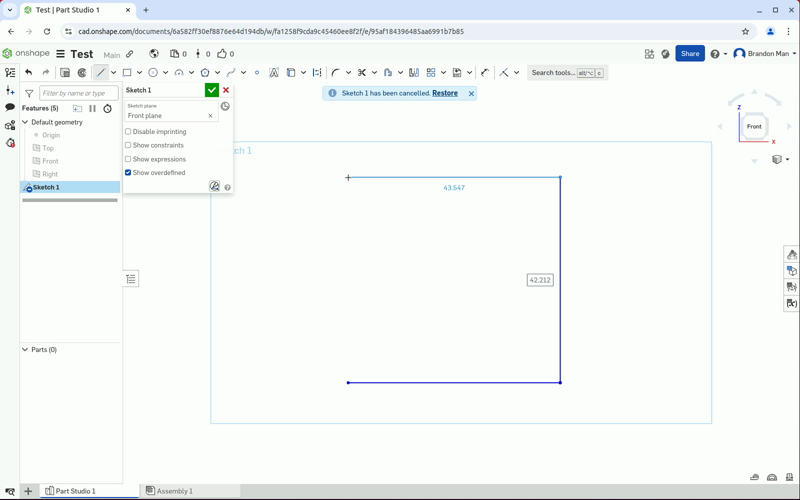
key_up(shift)
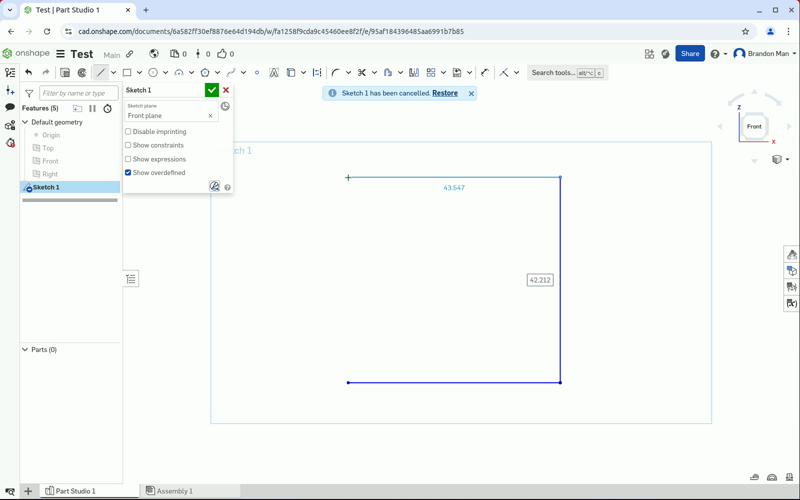
key_down(shift)
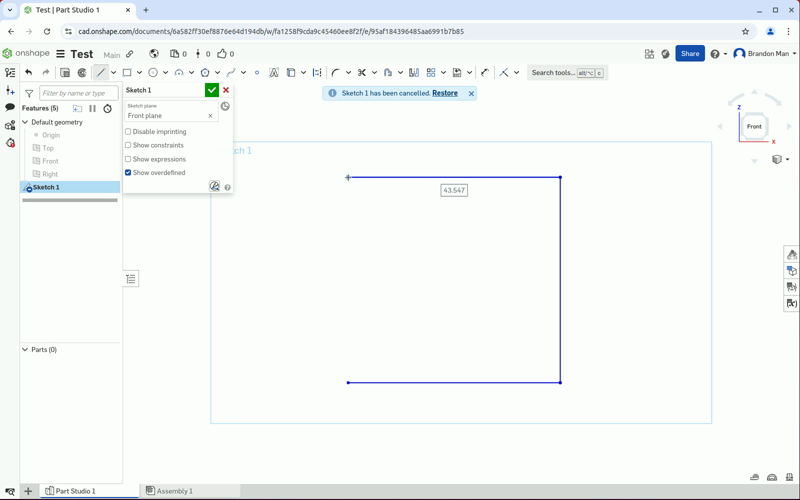
mouse_move(348, 382)
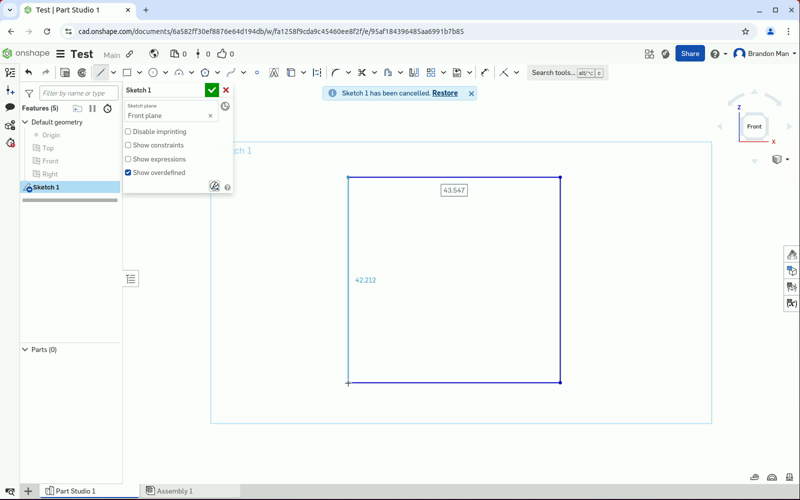
key_up(shift)
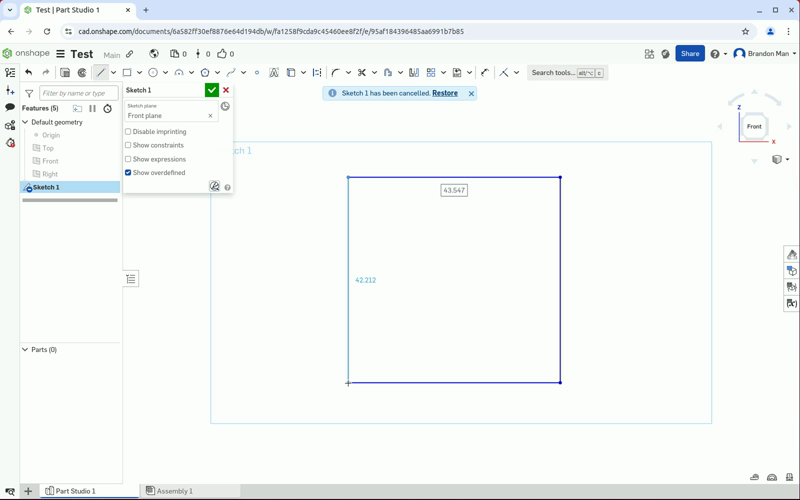
click(348, 382)
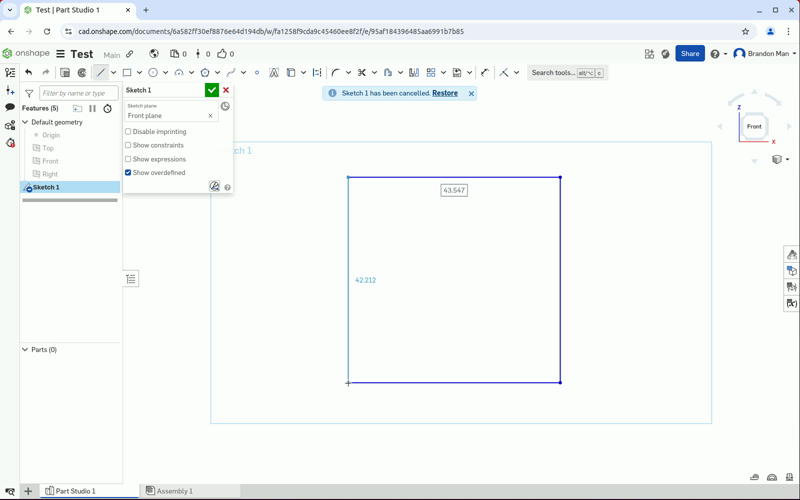
key(esc)
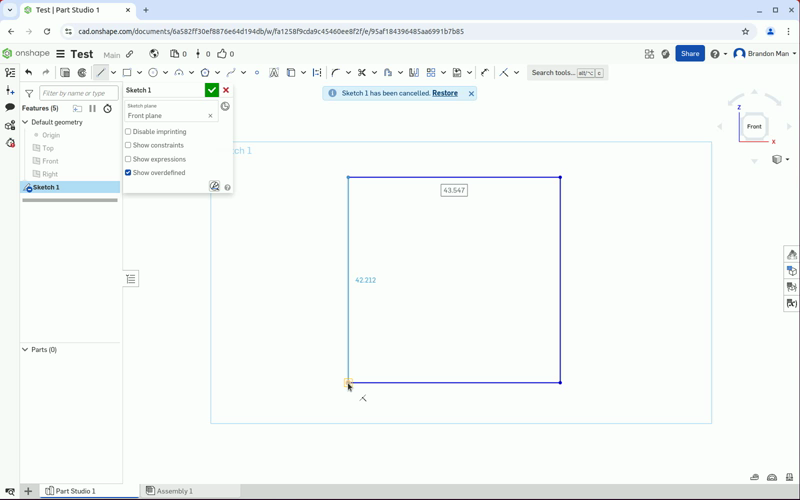
mouse_move(519, 353)
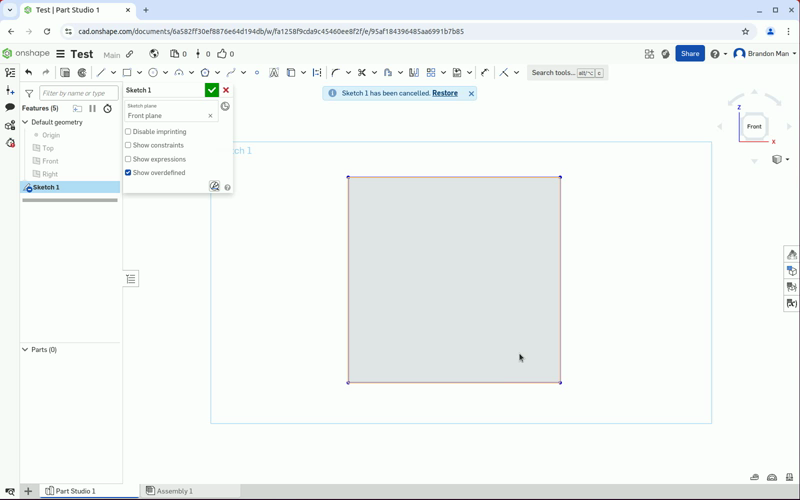
click(519, 353)
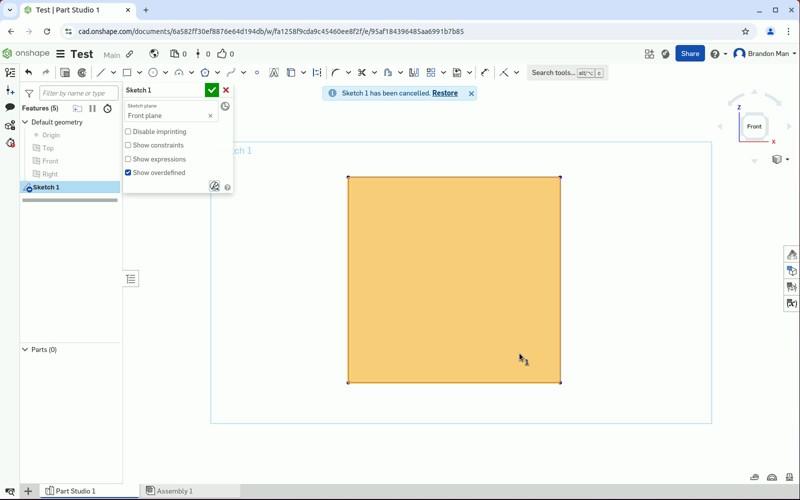
mouse_move(73, 352)
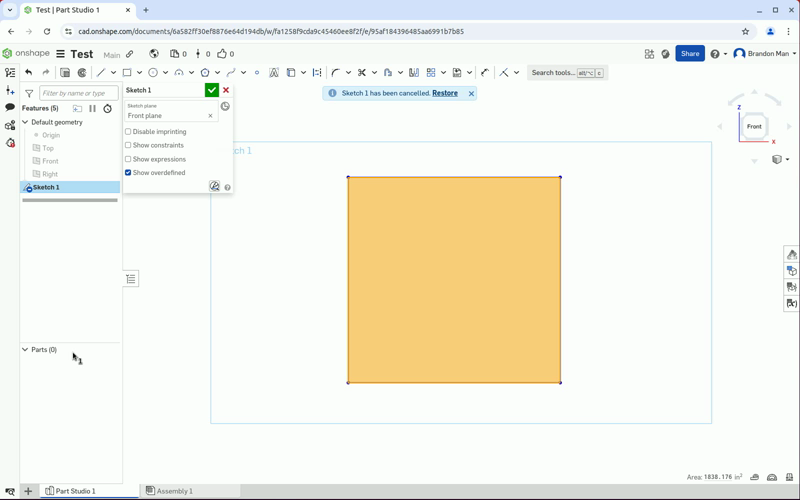
key(shift+y)
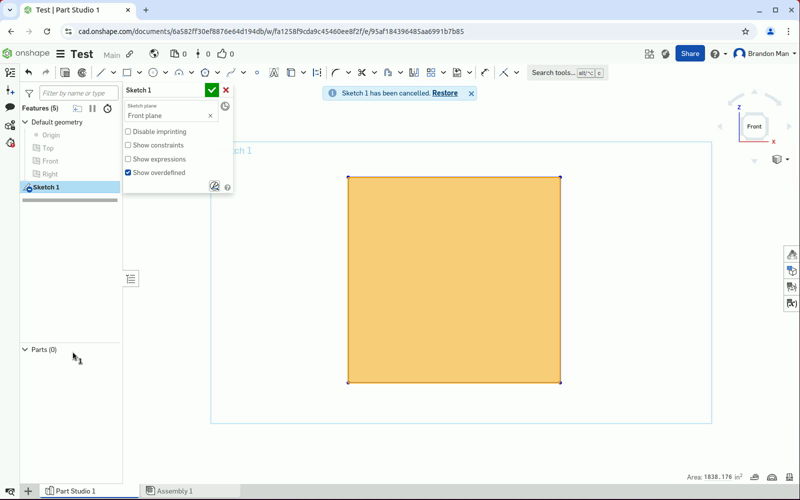
key(shift+e)
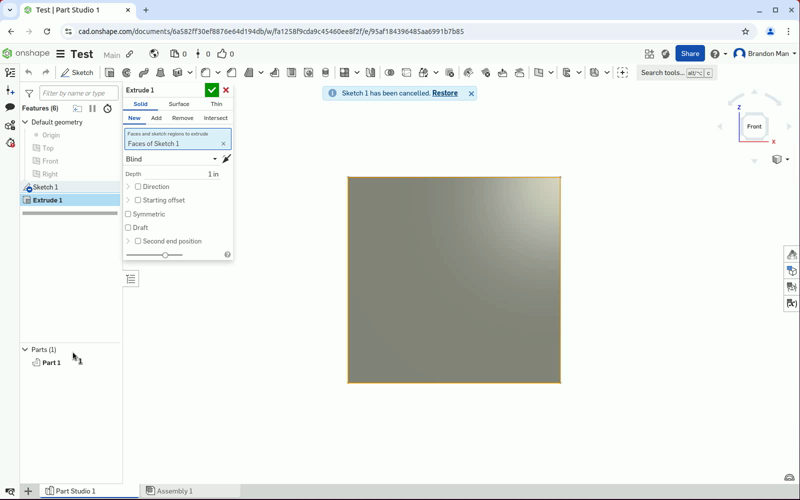
mouse_move(143, 106)
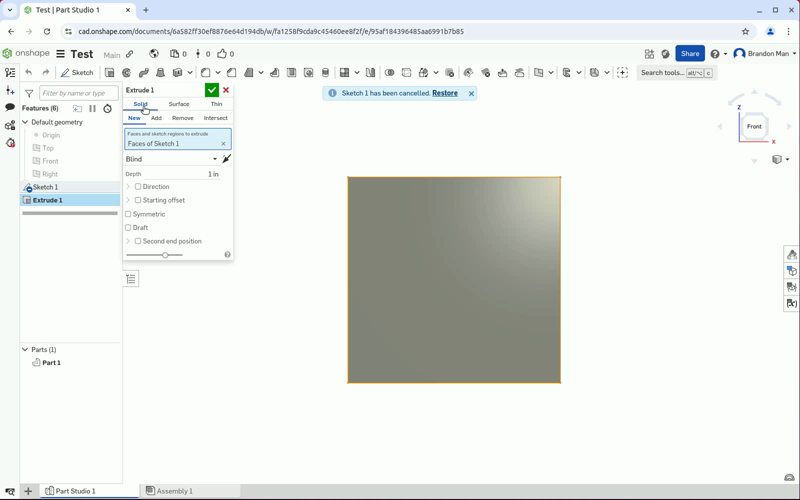
click(143, 106)
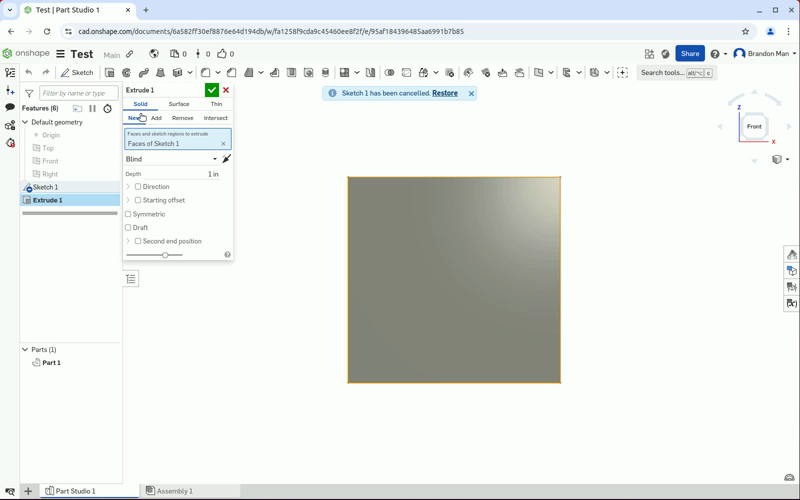
mouse_move(137, 120)
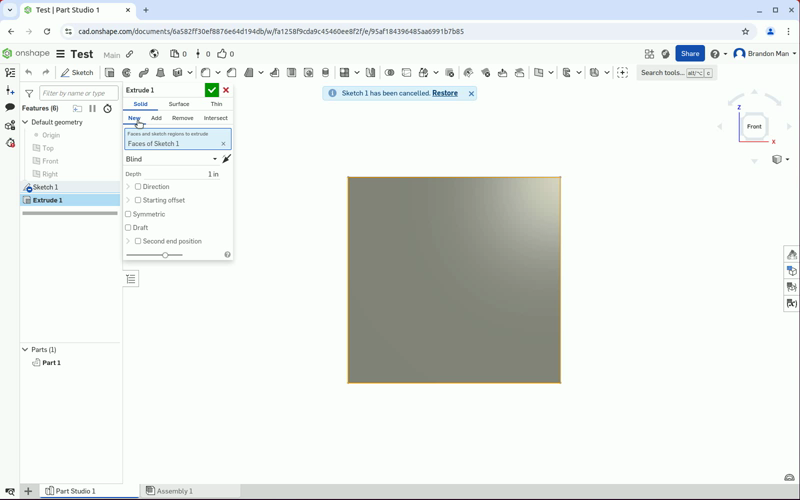
click(137, 120)
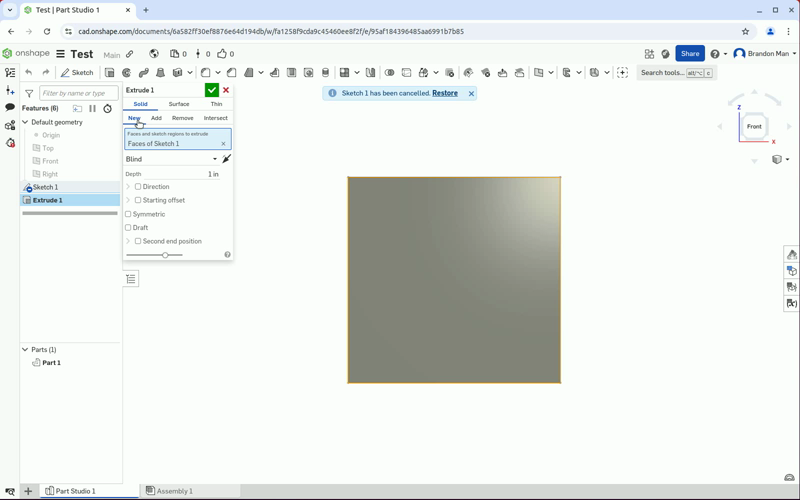
key(tab, 4)
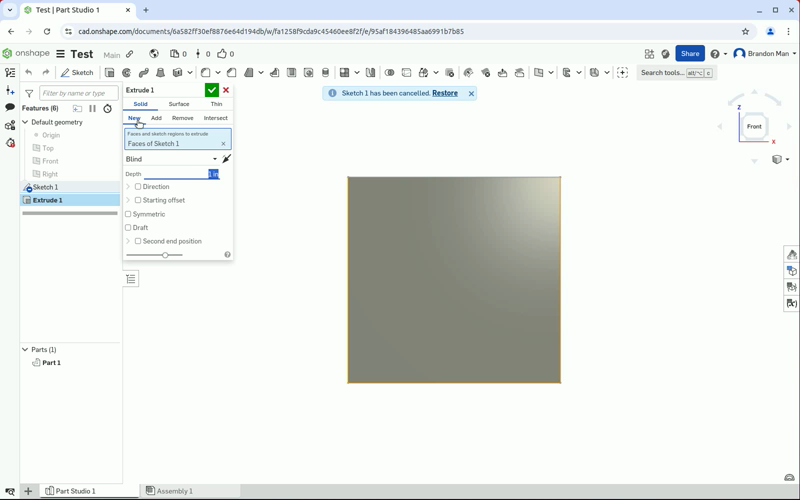
text(8.906)
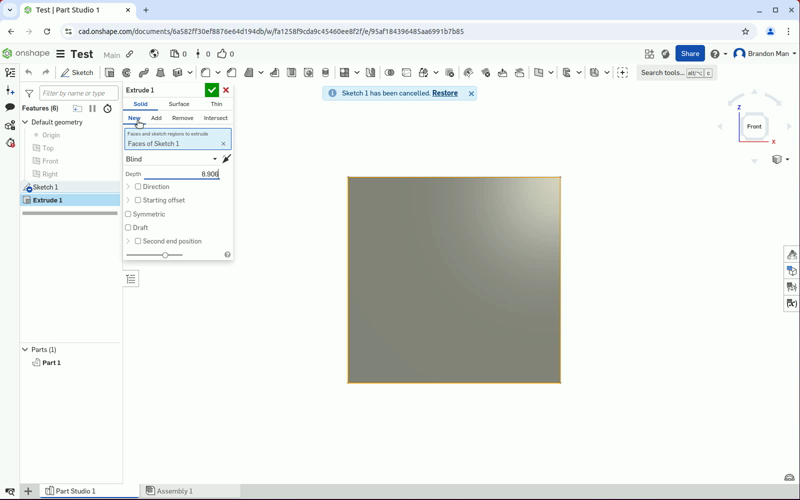
key(enter)
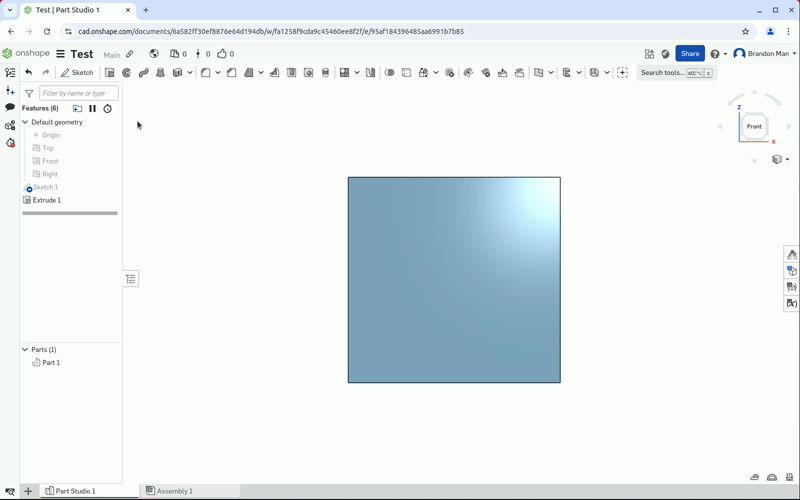
key(shift+h)
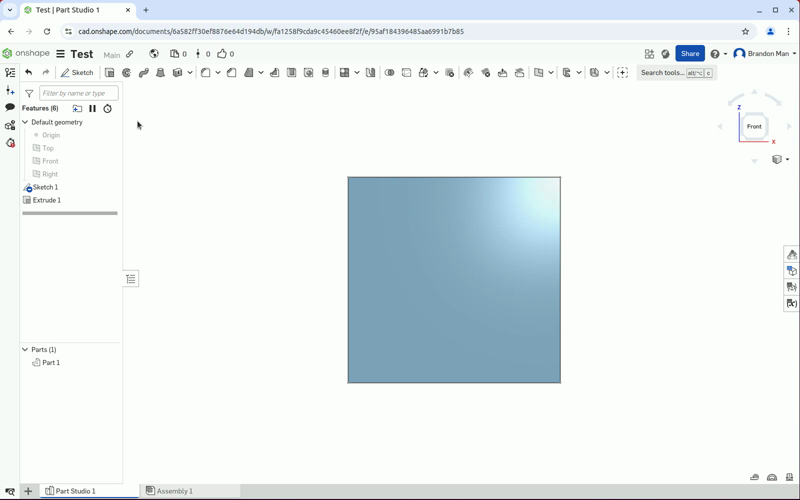
key(shift+h)
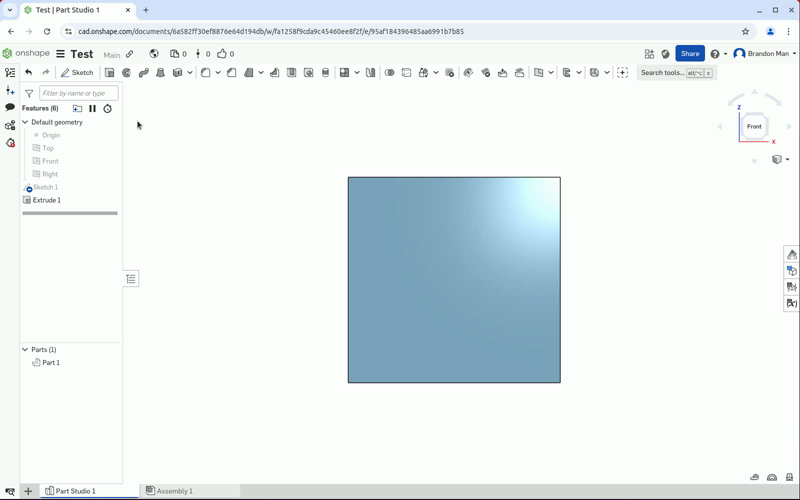
mouse_move(73, 189)
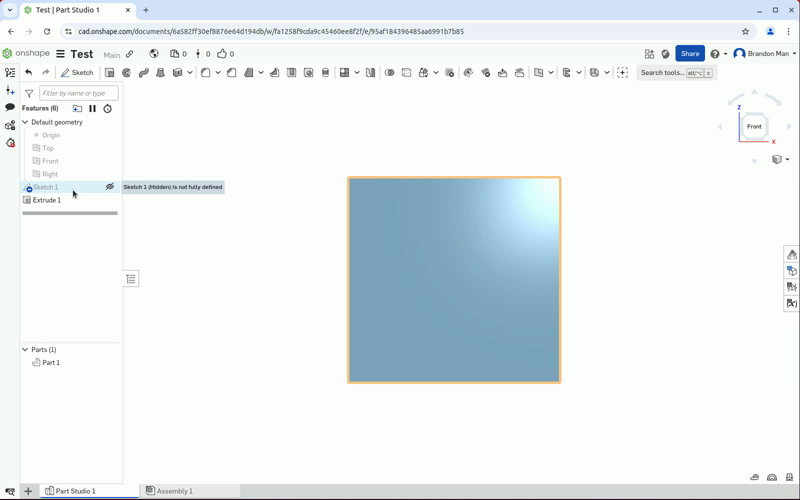
click(73, 189)
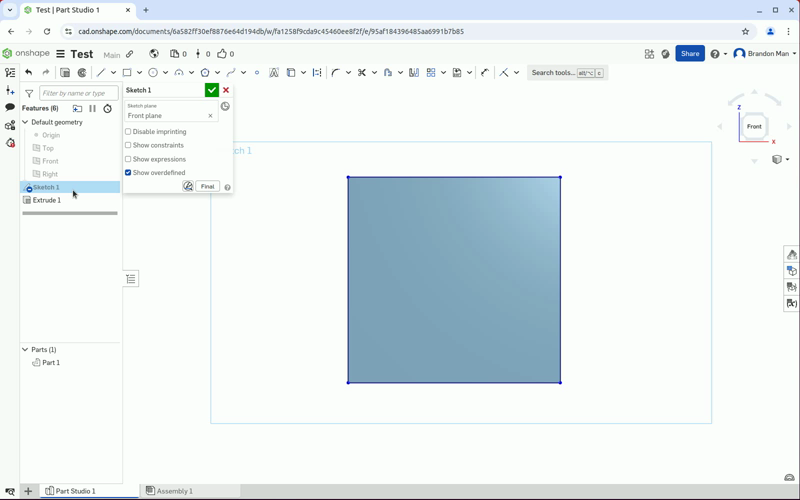
mouse_move(229, 92)
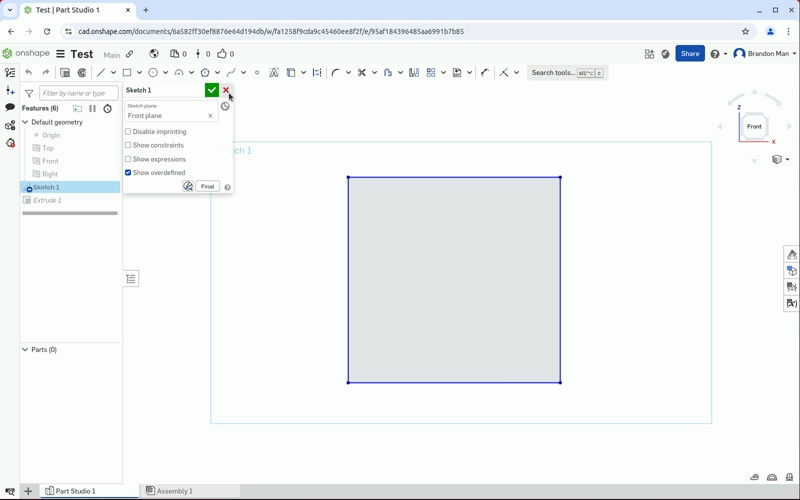
click(229, 92)
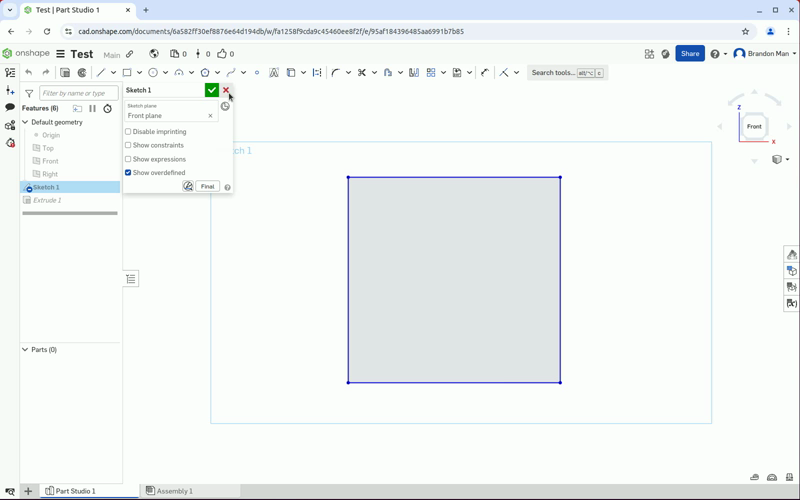
key(shift+s)
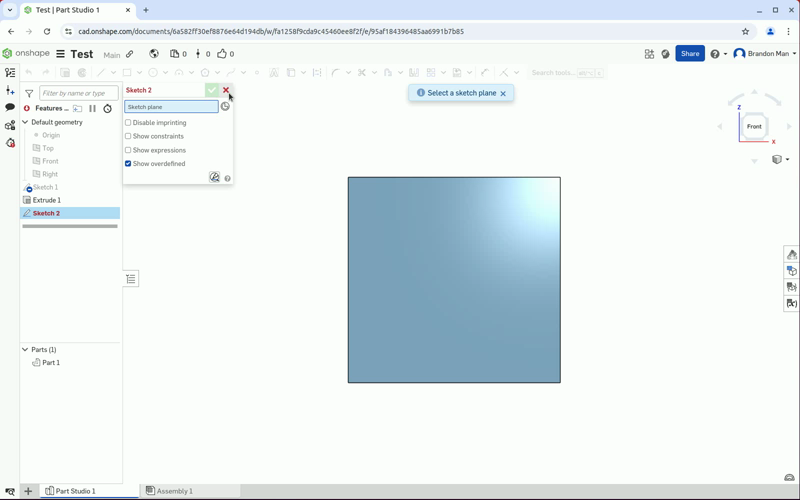
mouse_move(73, 163)
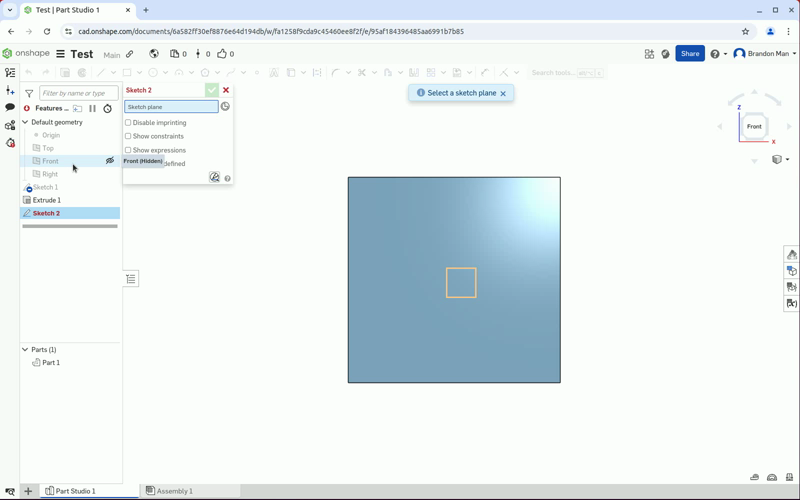
click(73, 163)
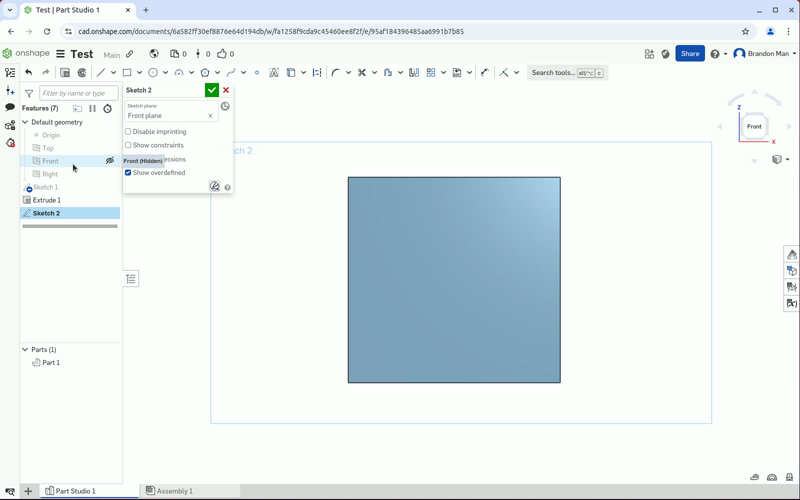
mouse_move(73, 352)
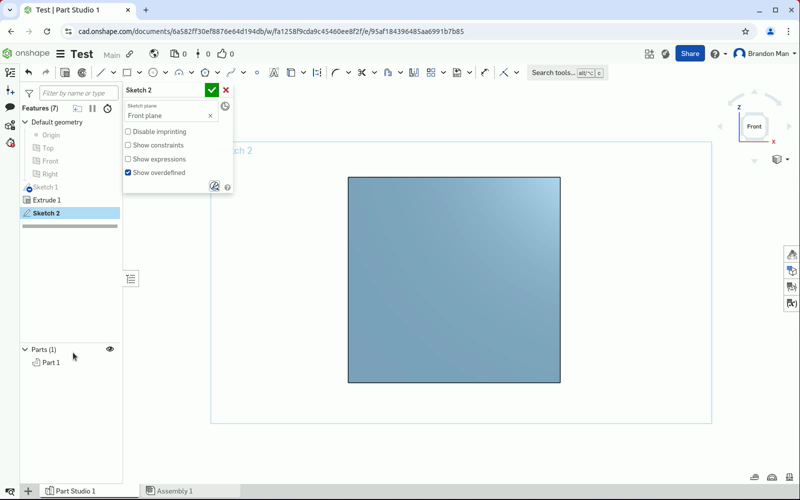
key(y)
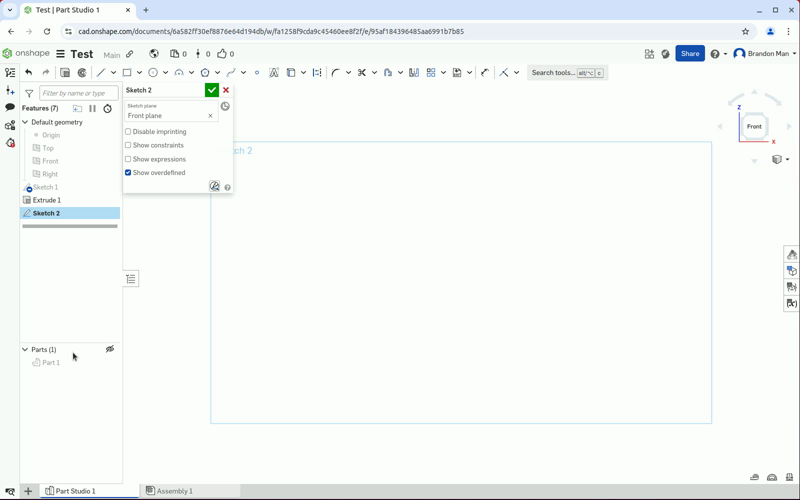
key(l)
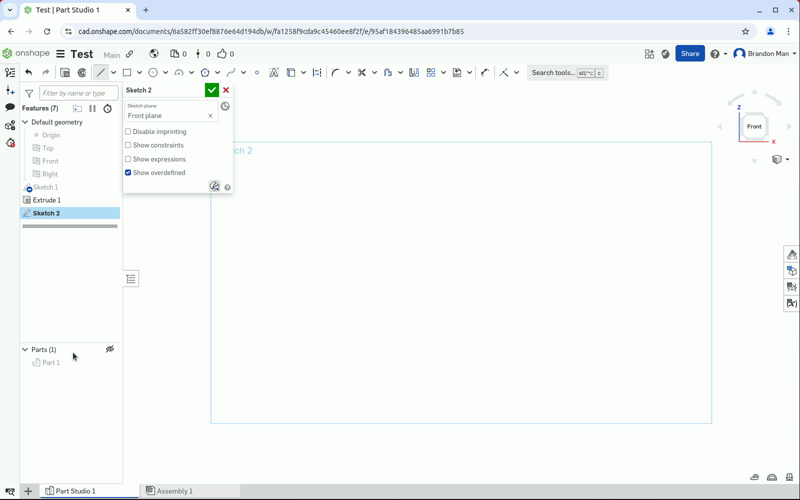
key_down(shift)
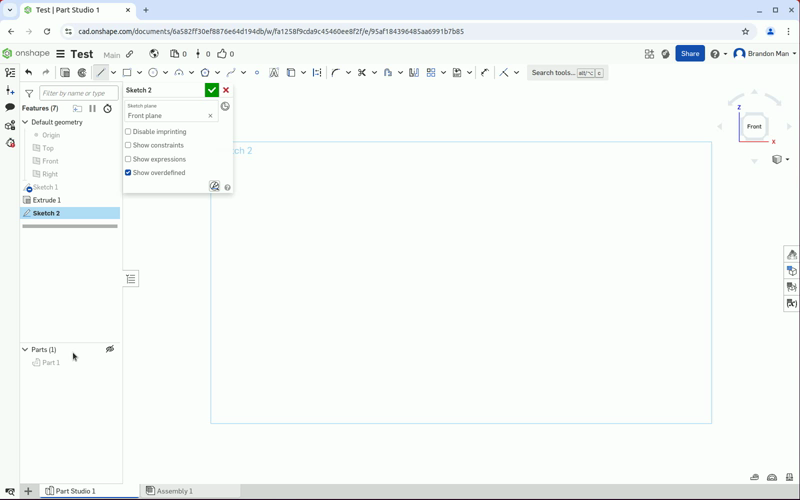
mouse_move(382, 348)
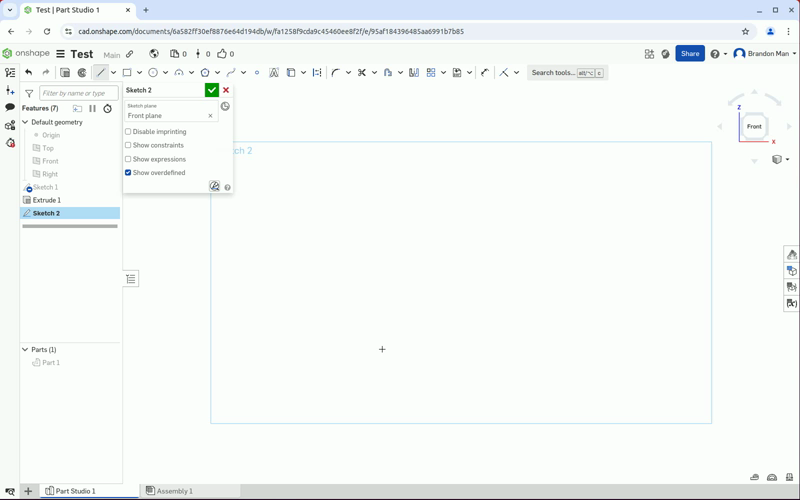
click(382, 348)
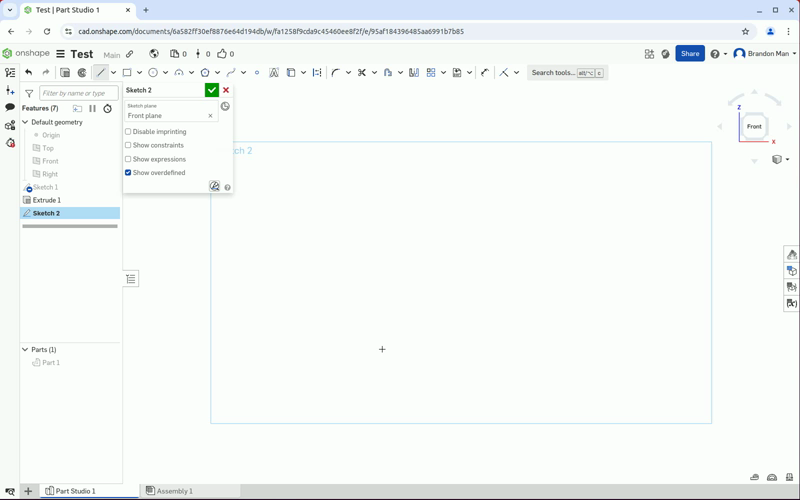
key_up(shift)
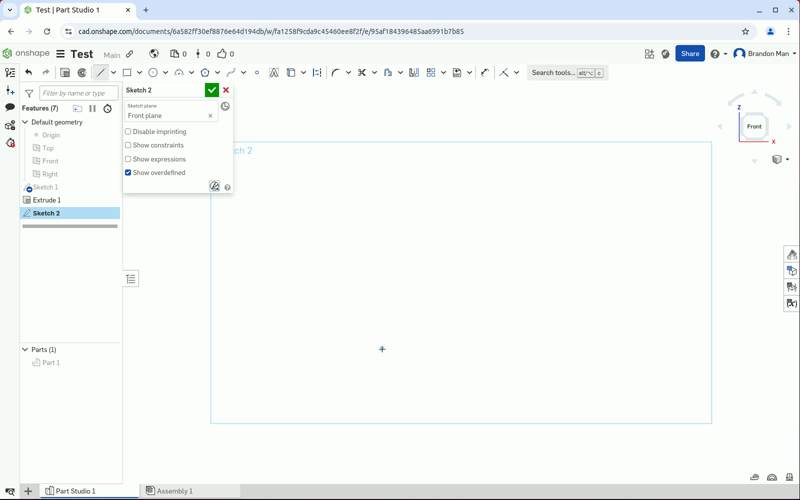
key_down(shift)
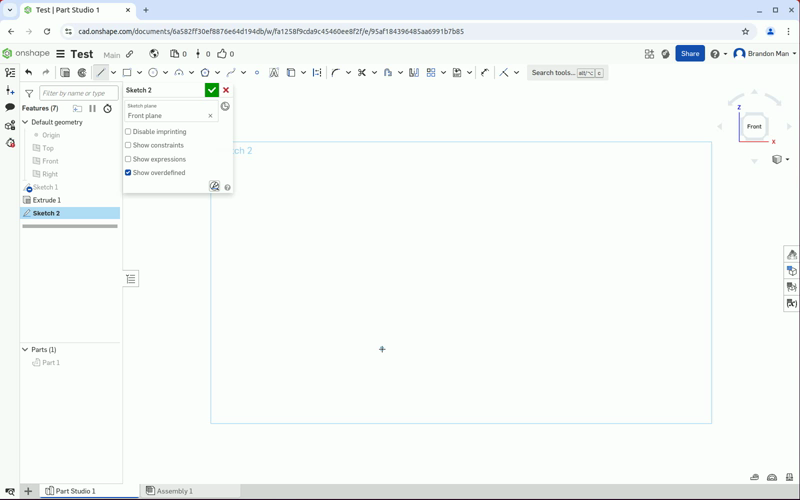
mouse_move(526, 348)
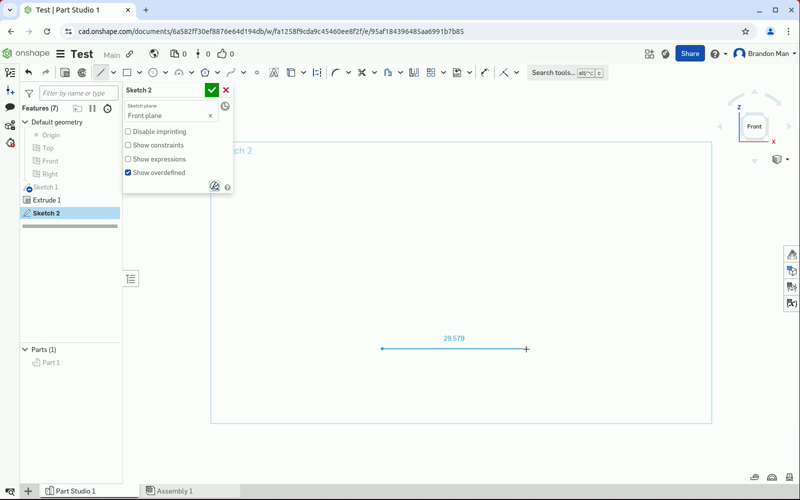
click(526, 348)
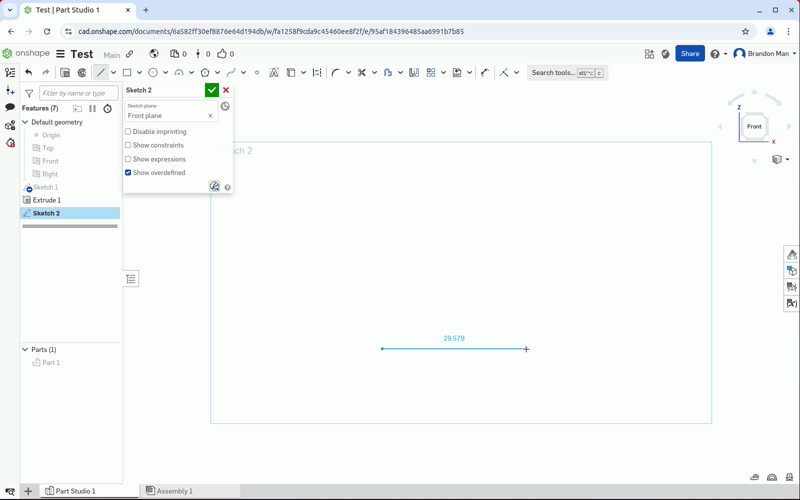
key_up(shift)
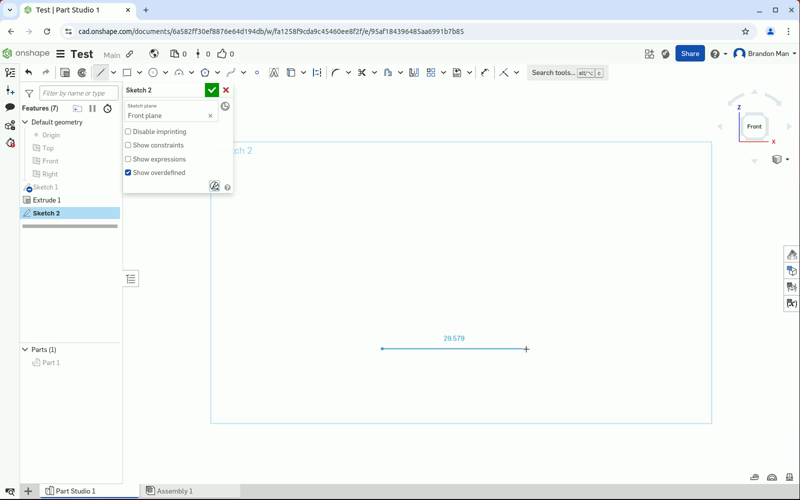
key_down(shift)
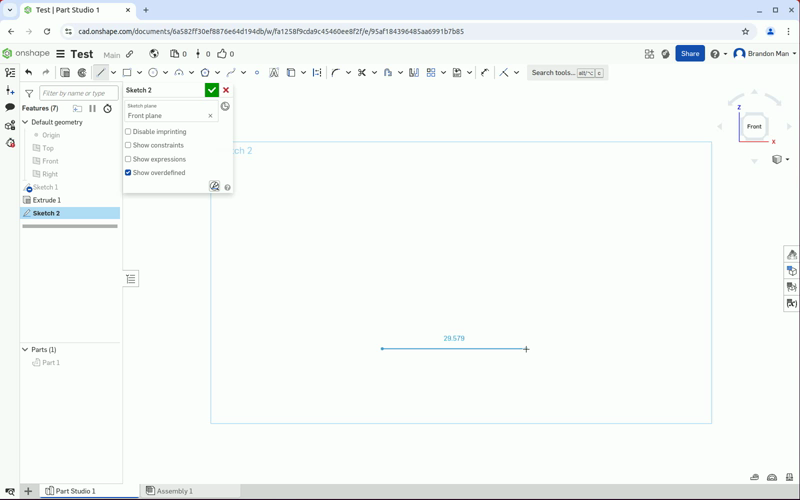
mouse_move(526, 212)
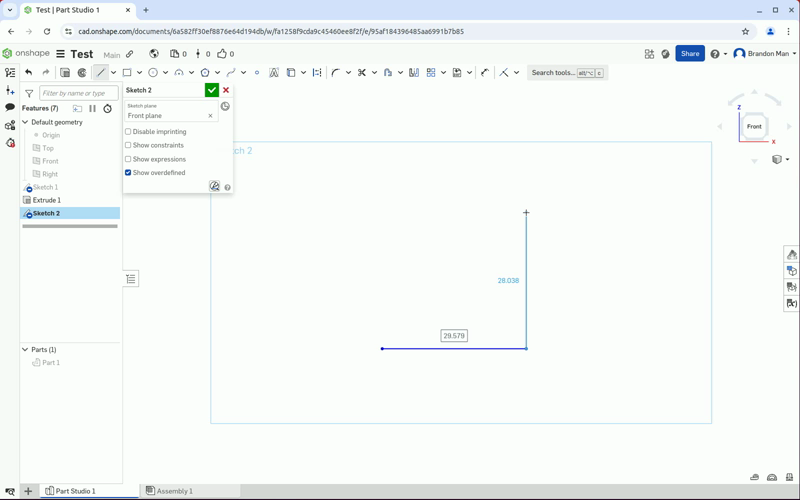
click(526, 212)
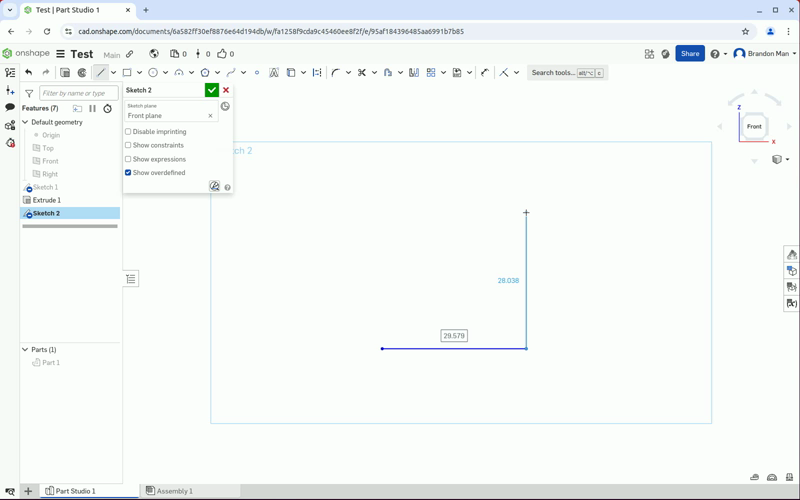
key_up(shift)
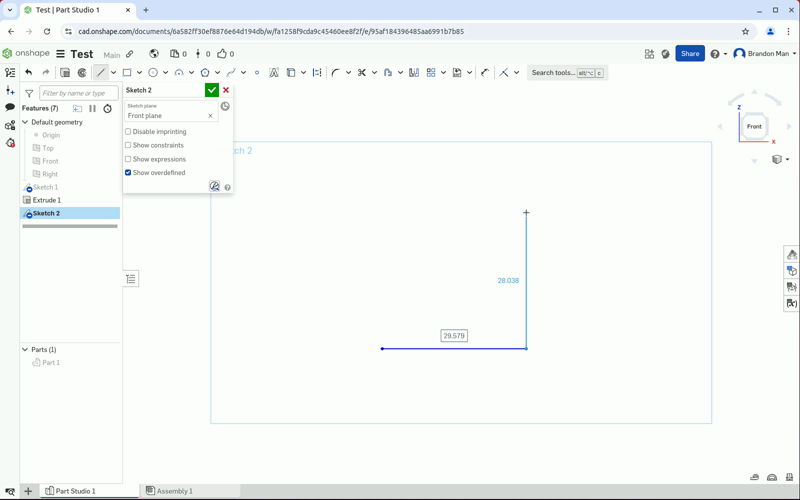
key_down(shift)
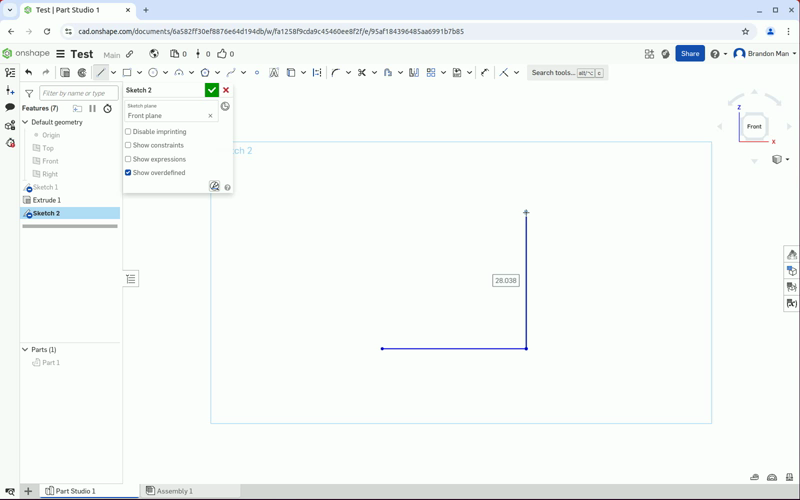
mouse_move(382, 212)
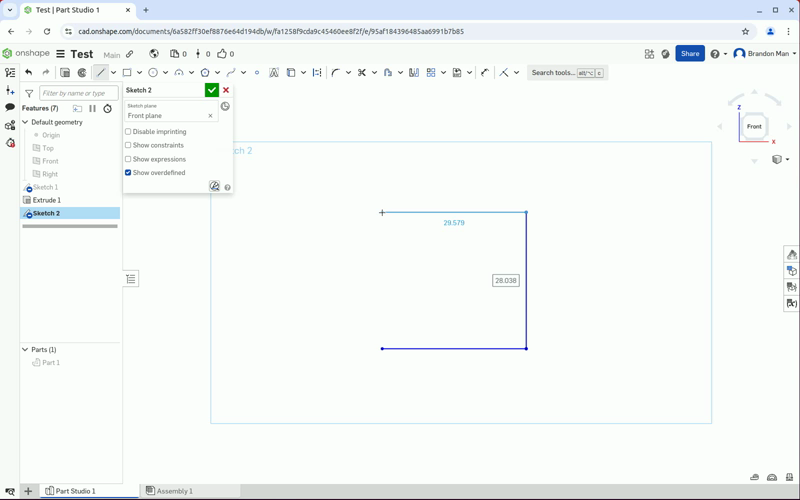
click(382, 212)
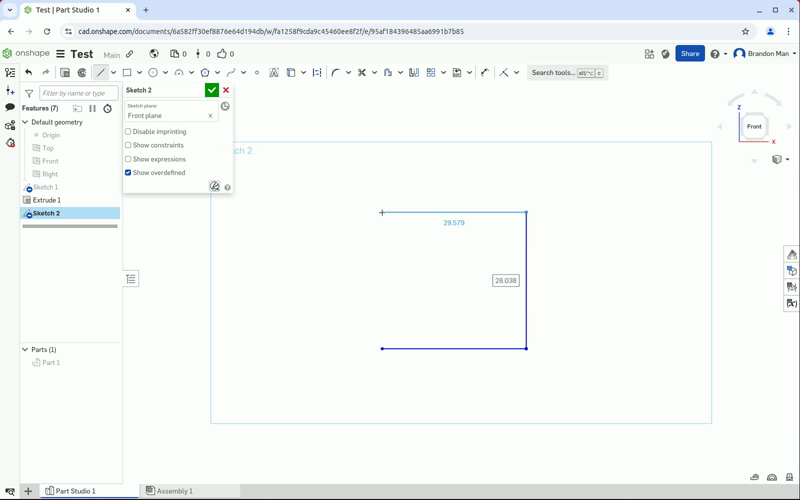
key_up(shift)
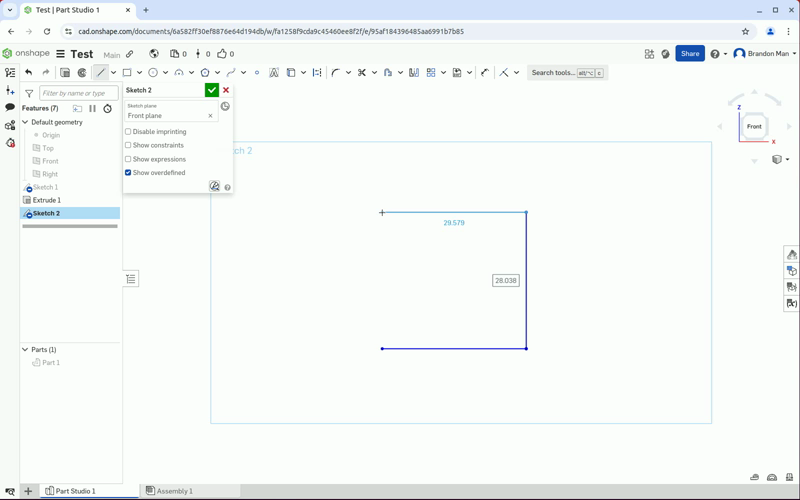
key_down(shift)
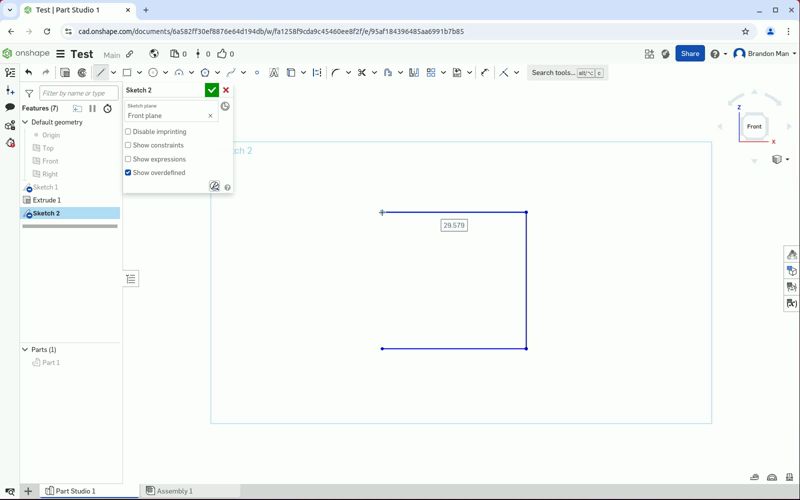
mouse_move(382, 348)
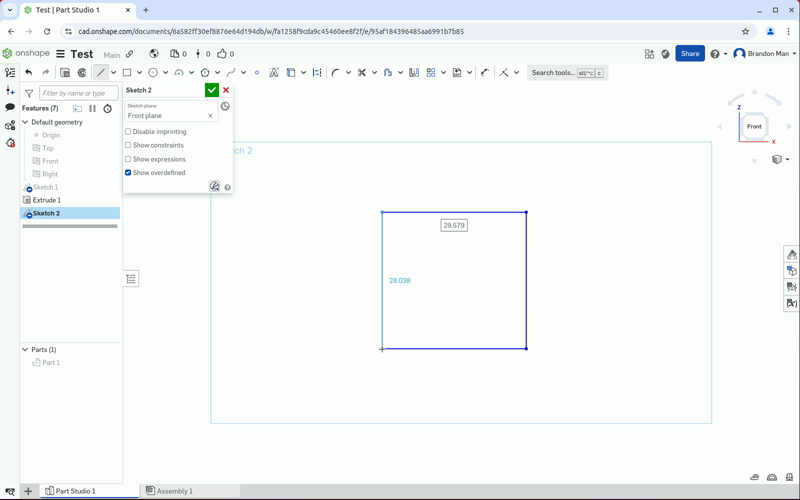
key_up(shift)
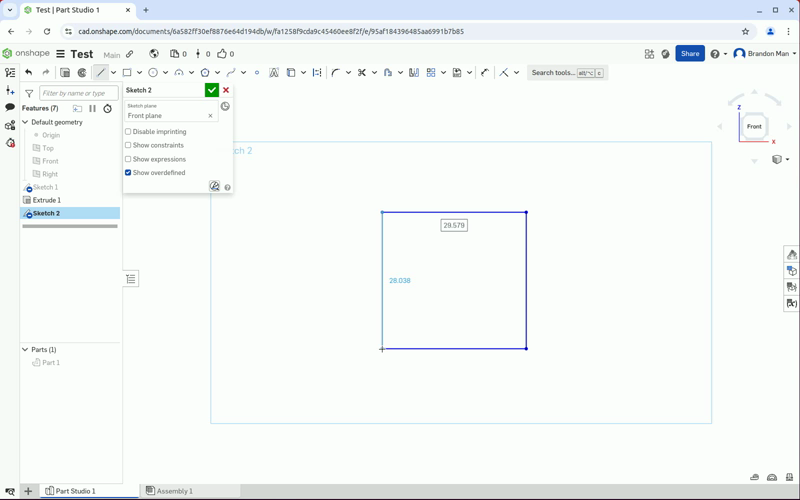
click(382, 348)
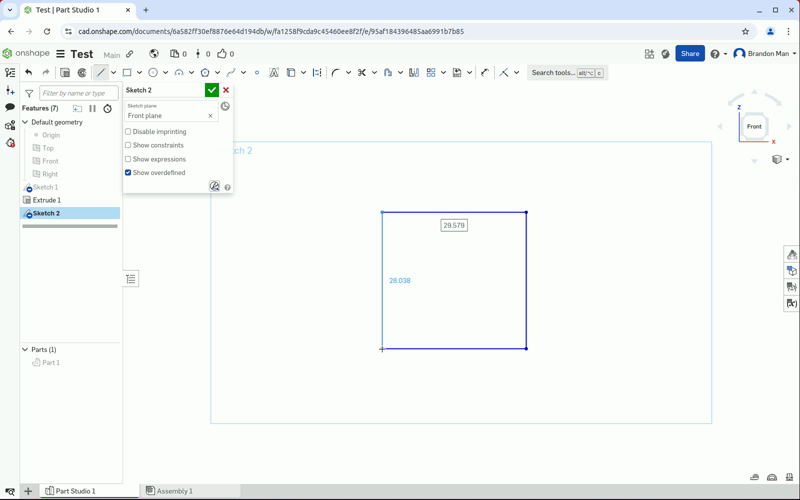
key(esc)
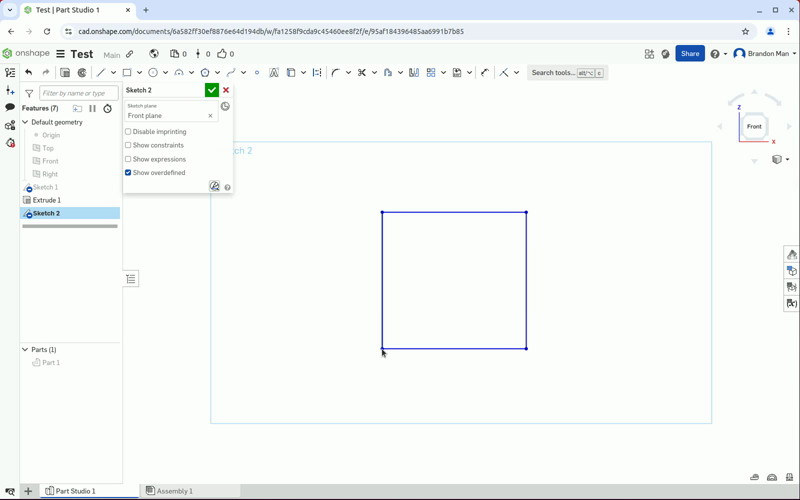
mouse_move(489, 258)
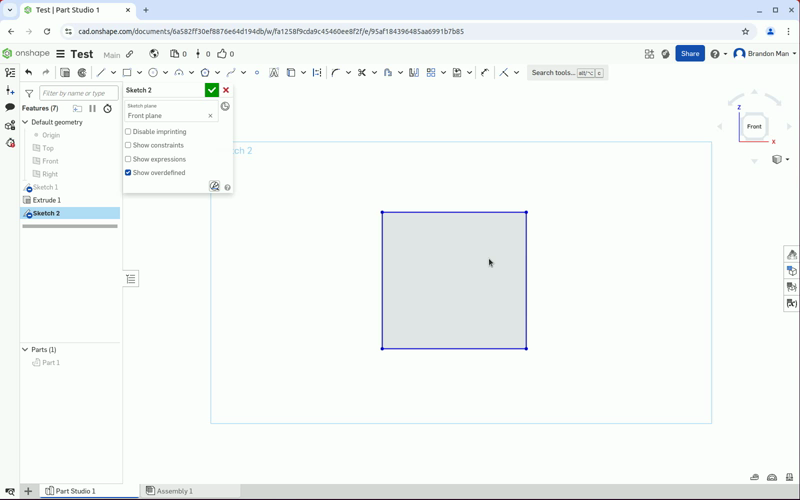
click(489, 258)
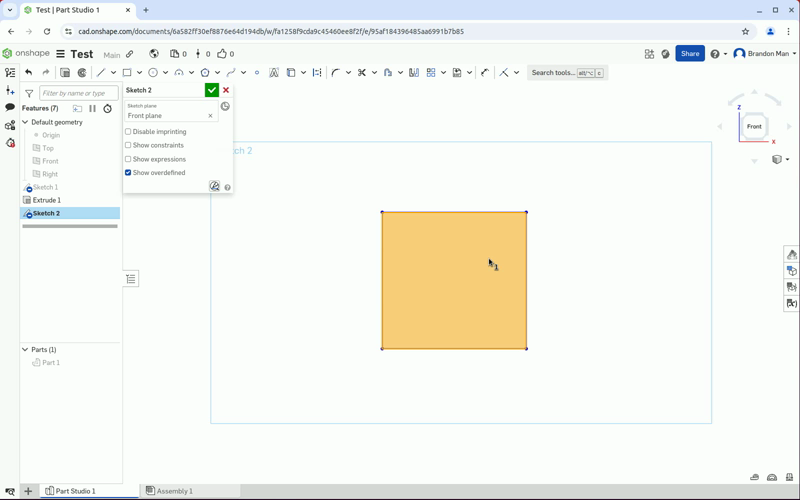
mouse_move(73, 352)
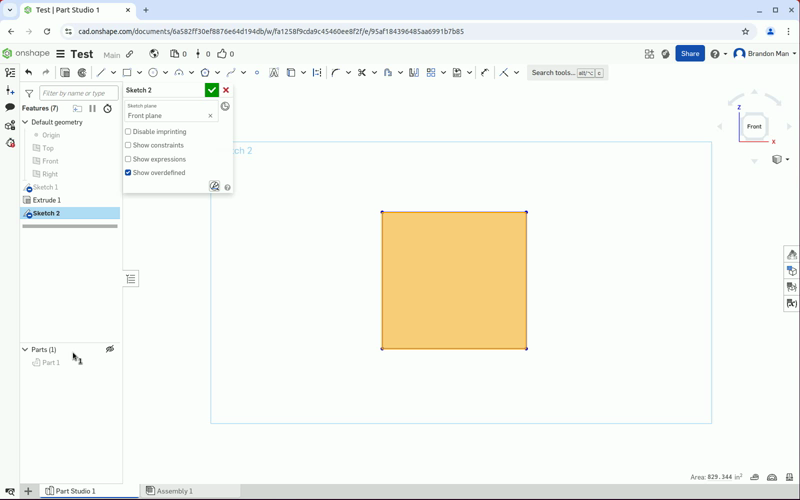
key(shift+y)
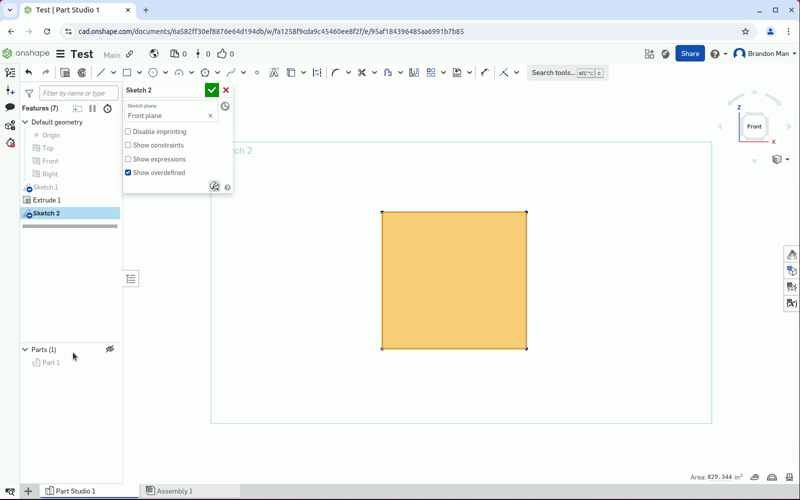
key(shift+e)
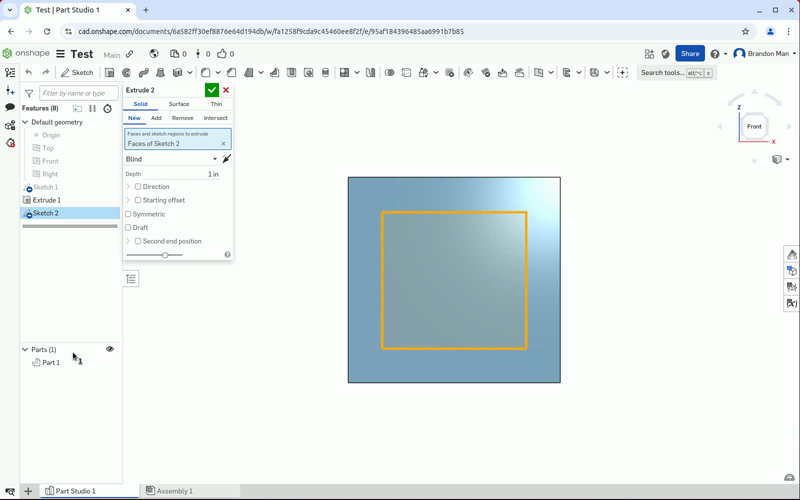
mouse_move(143, 106)
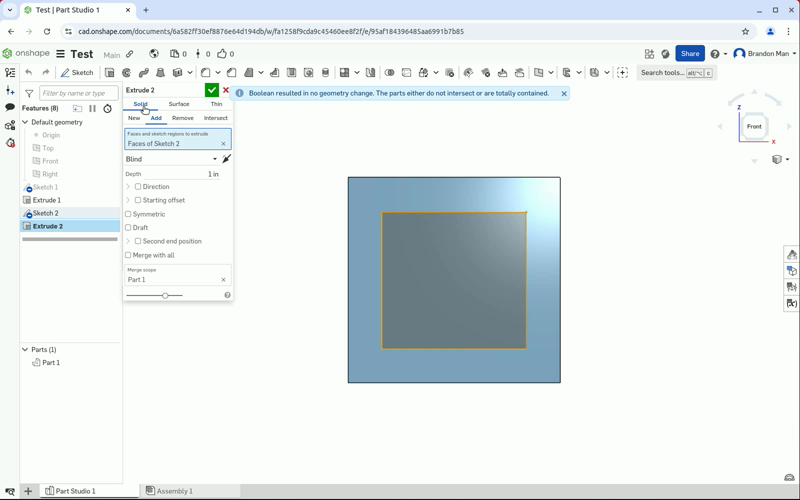
click(143, 106)
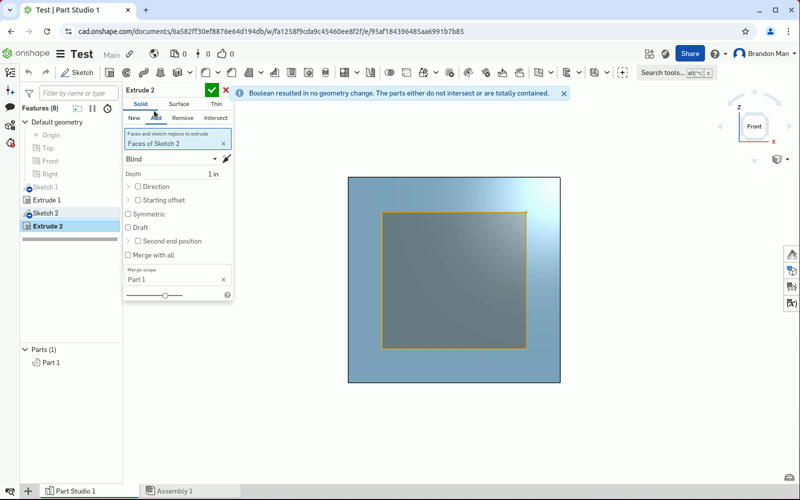
mouse_move(186, 120)
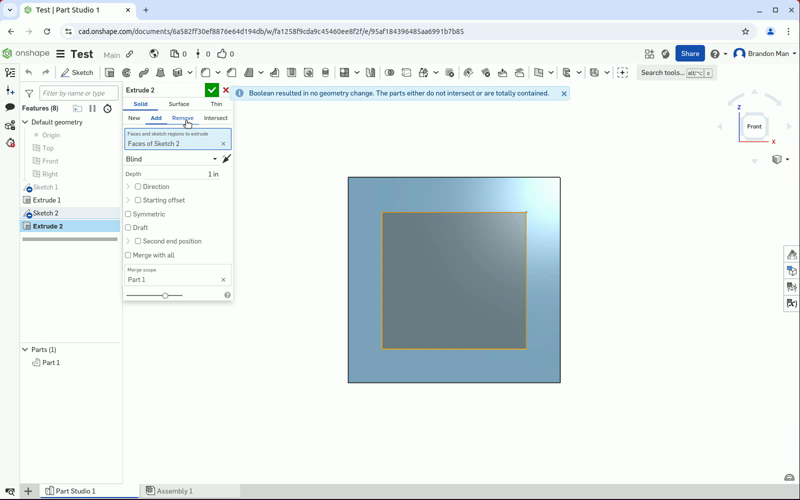
click(186, 120)
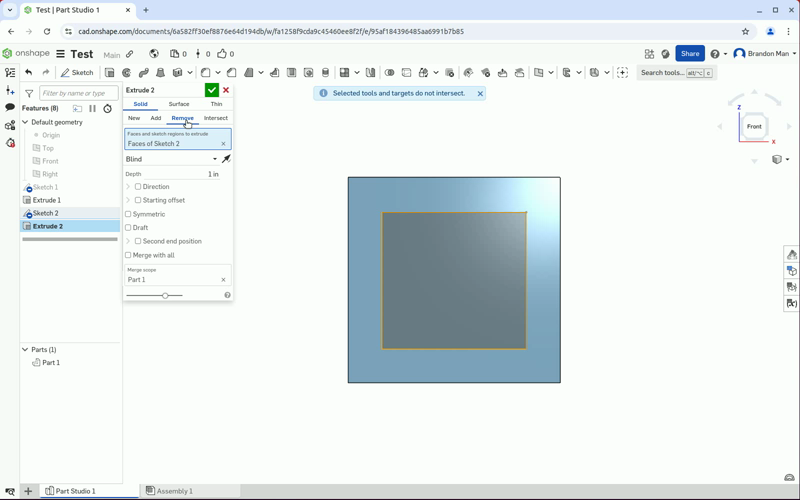
key(tab, 4)
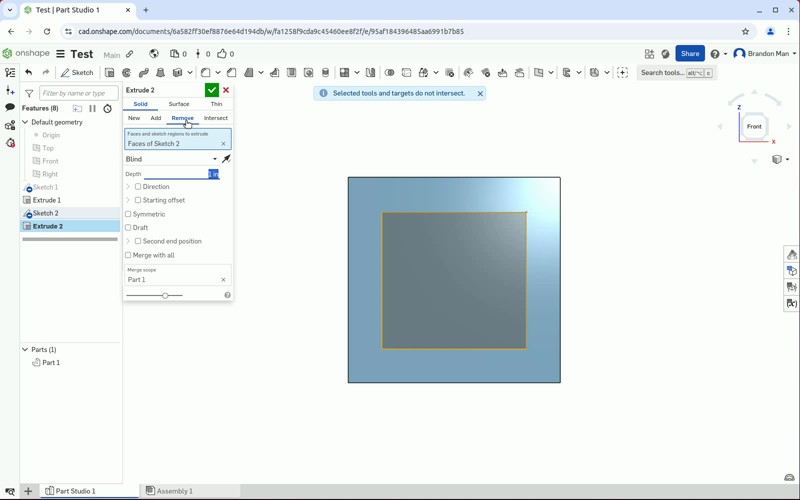
text(-28.885)
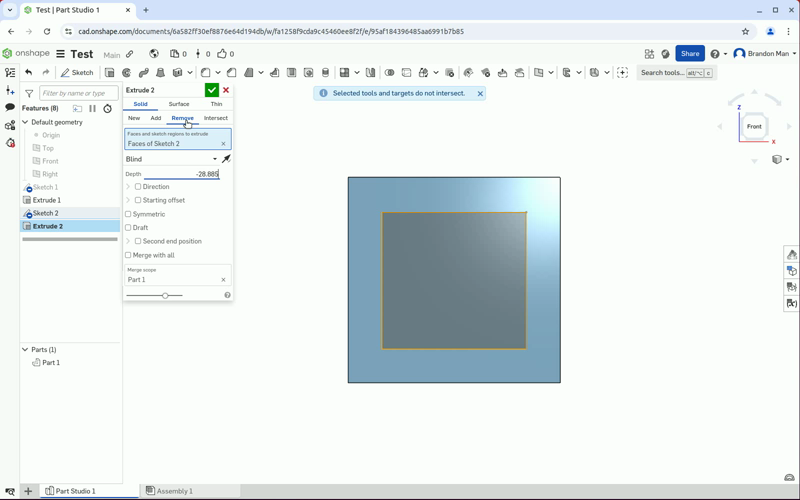
key(tab, 6)
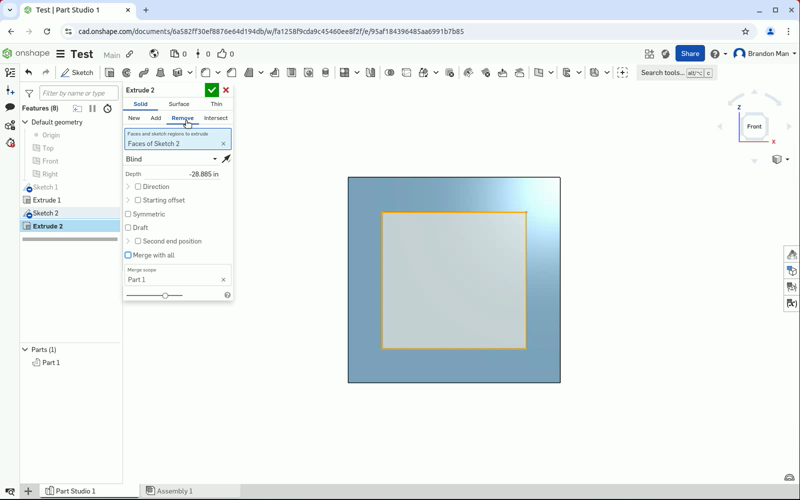
key(space)
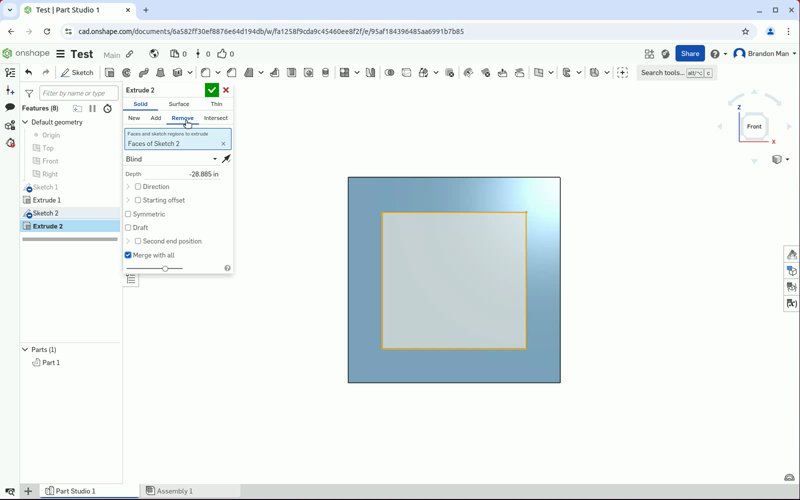
key(enter)
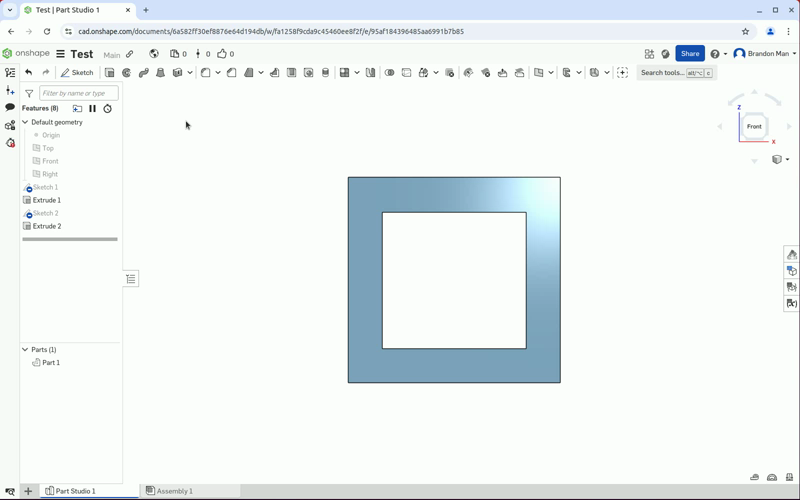
key(shift+h)
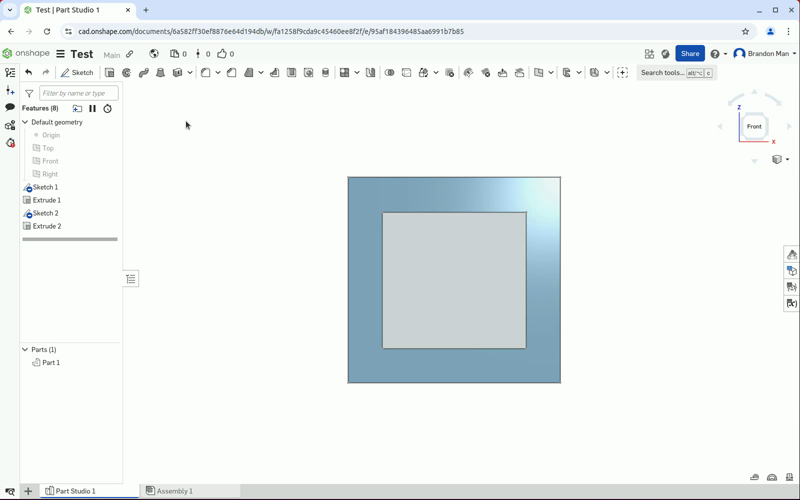
key(shift+h)
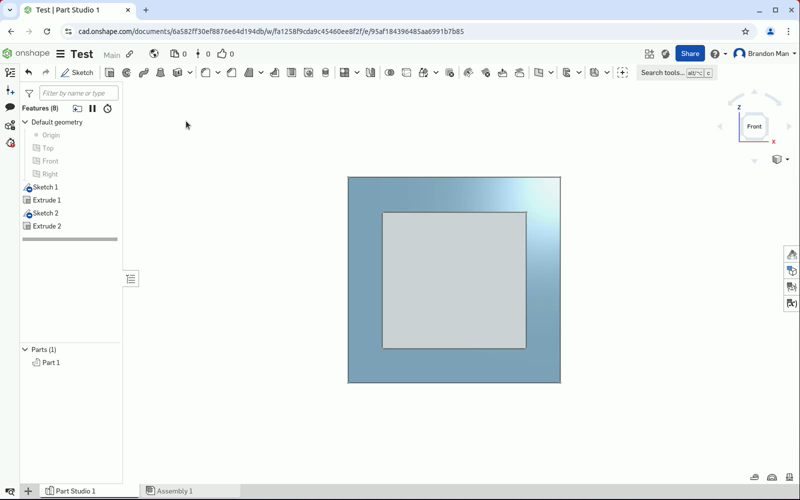
key(shift+7)
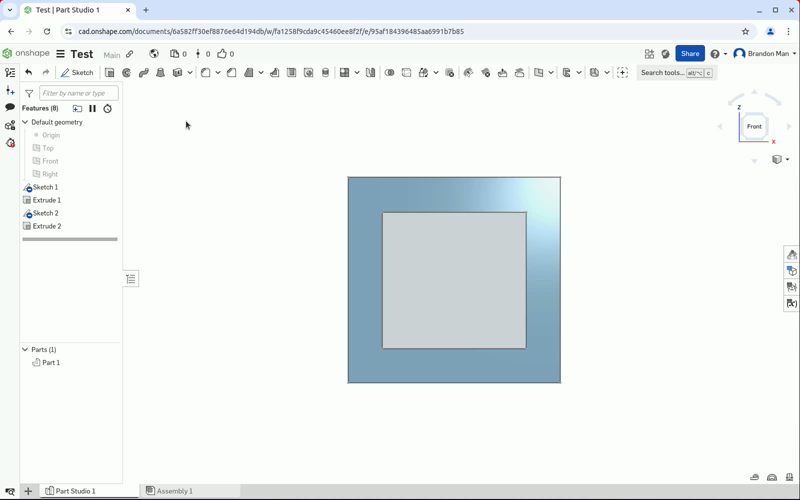
key(left, 2)
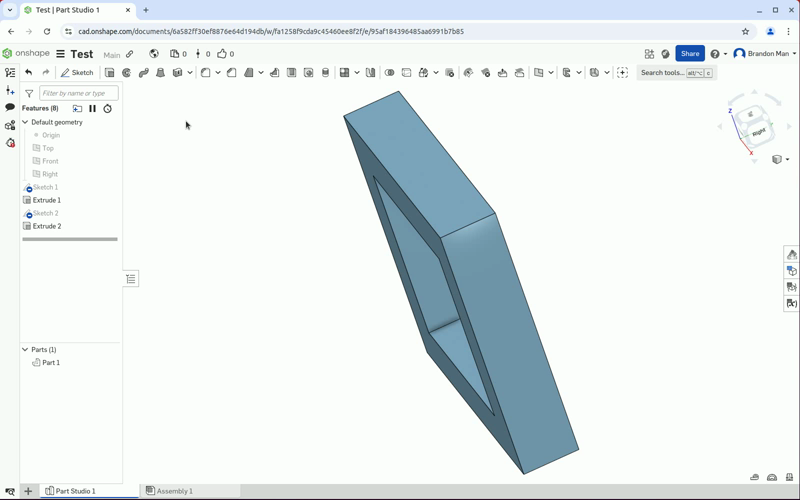
key(down, 2)
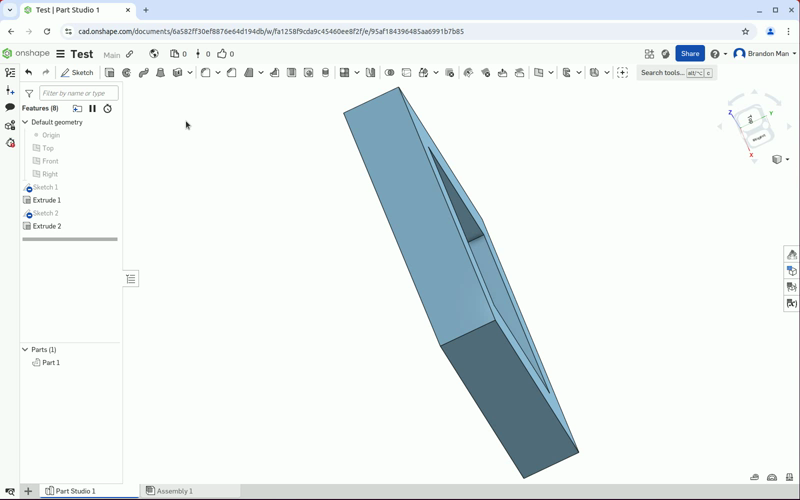
key(up, 2)
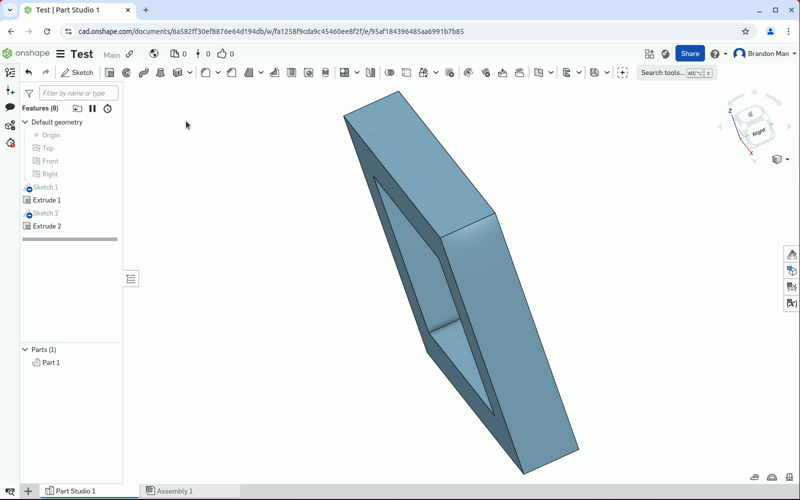
key(right, 2)
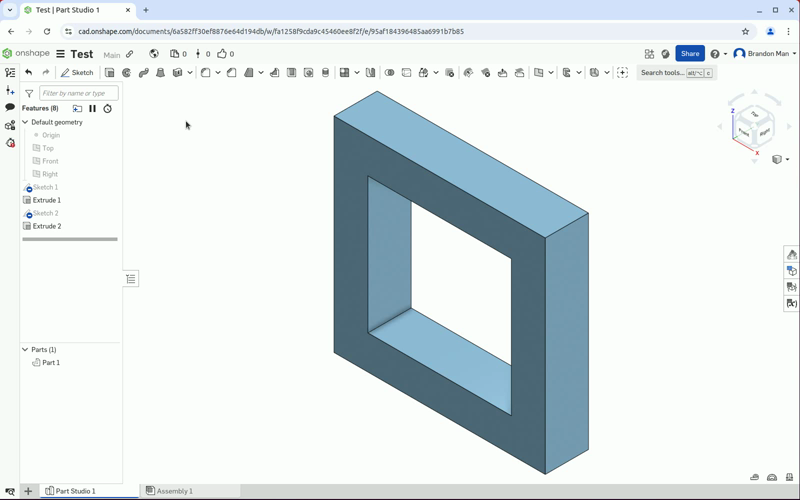
mouse_move(73, 189)
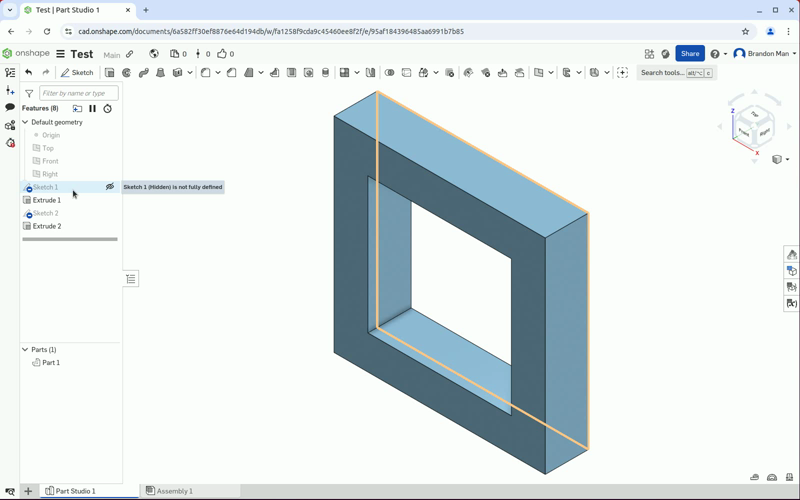
click(73, 189)